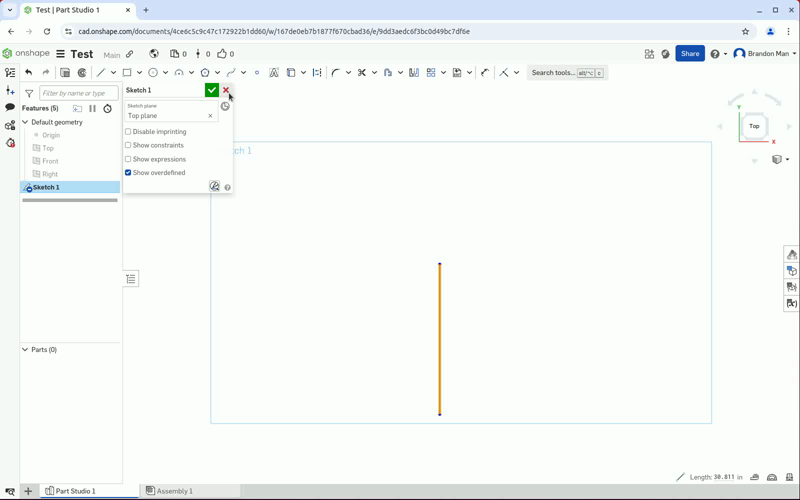
key(shift+h)
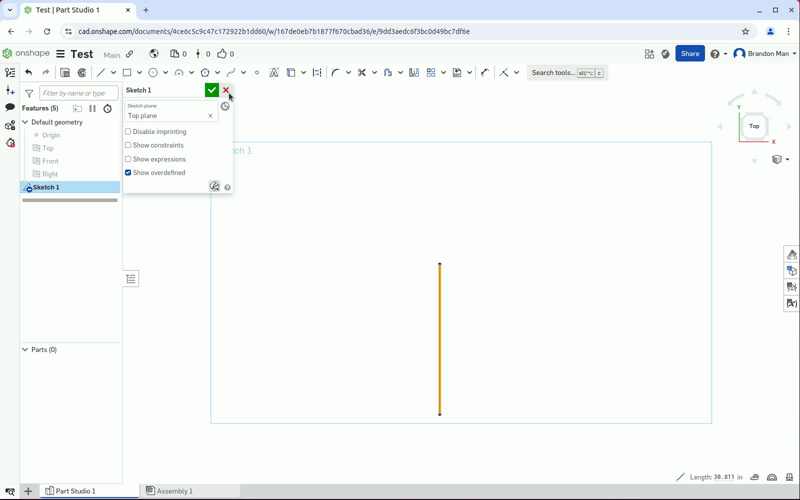
key(shift+s)
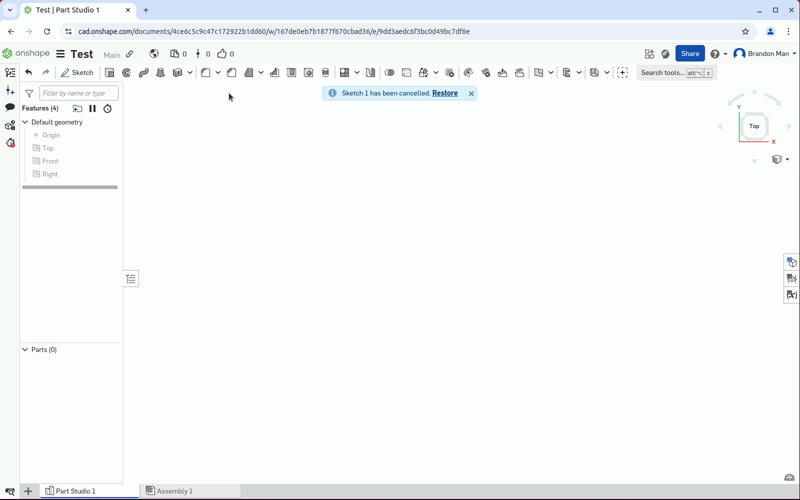
mouse_move(73, 150)
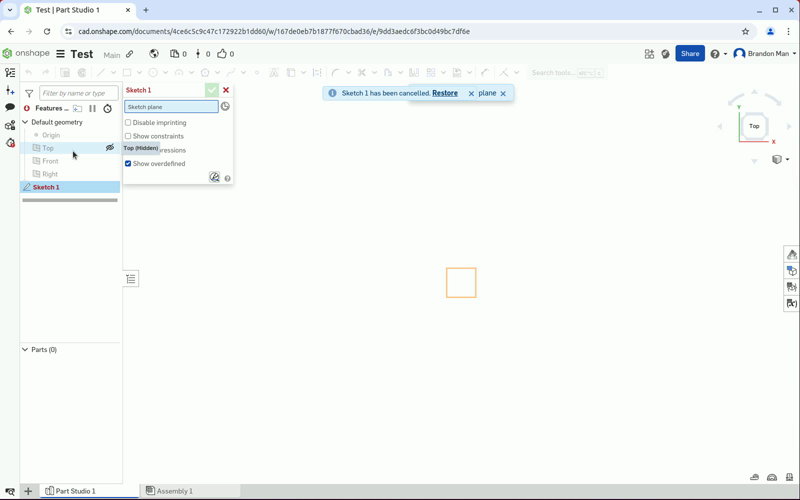
click(73, 150)
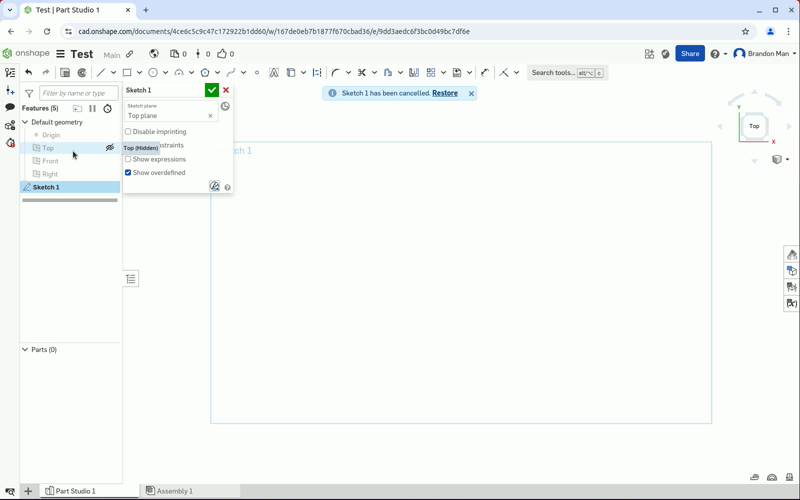
mouse_move(73, 352)
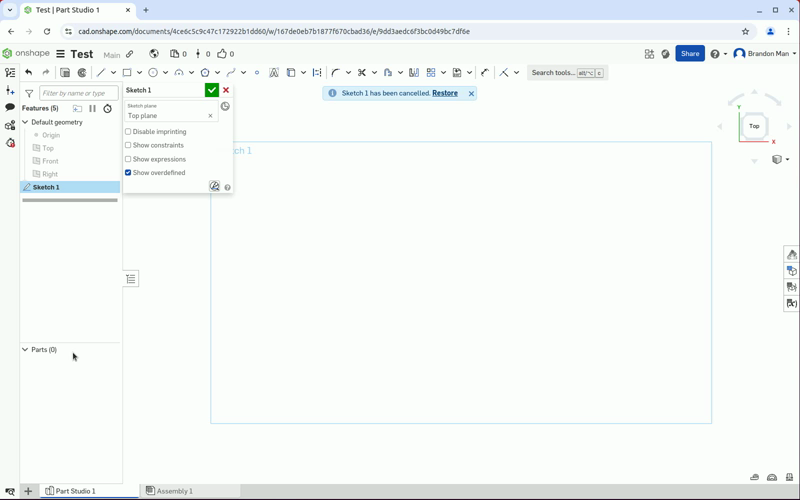
key(y)
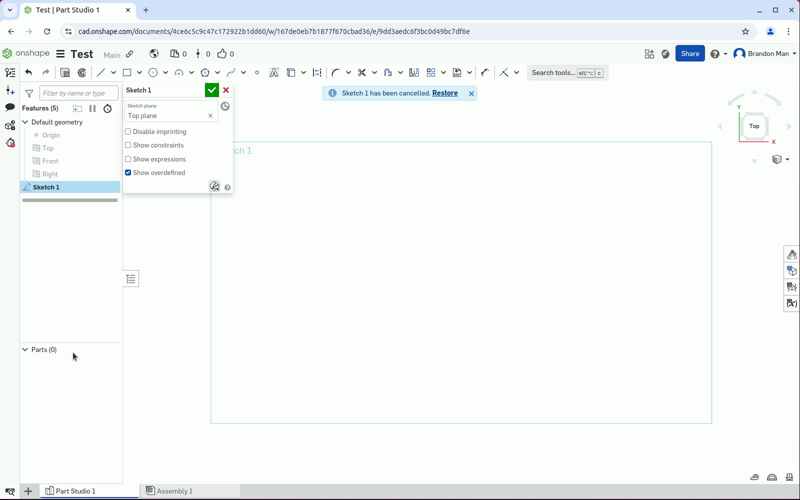
key(l)
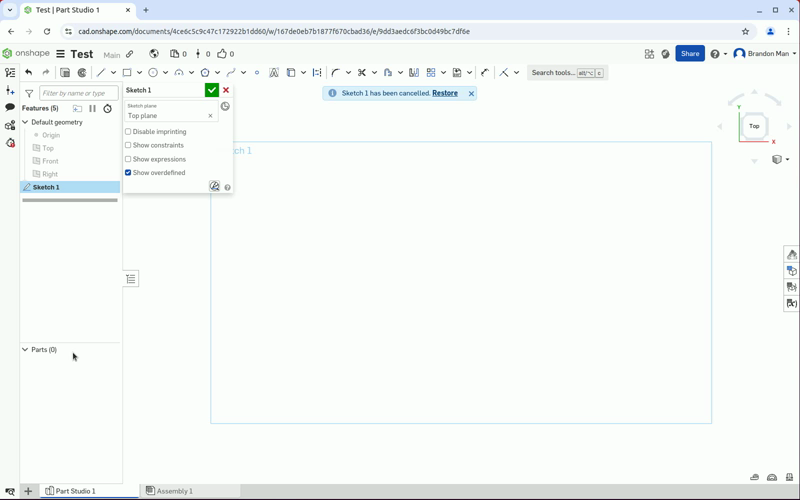
key_down(shift)
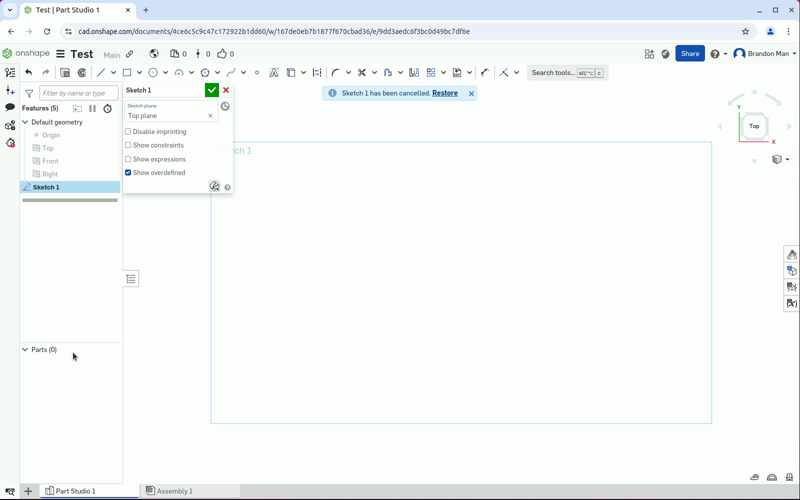
mouse_move(460, 339)
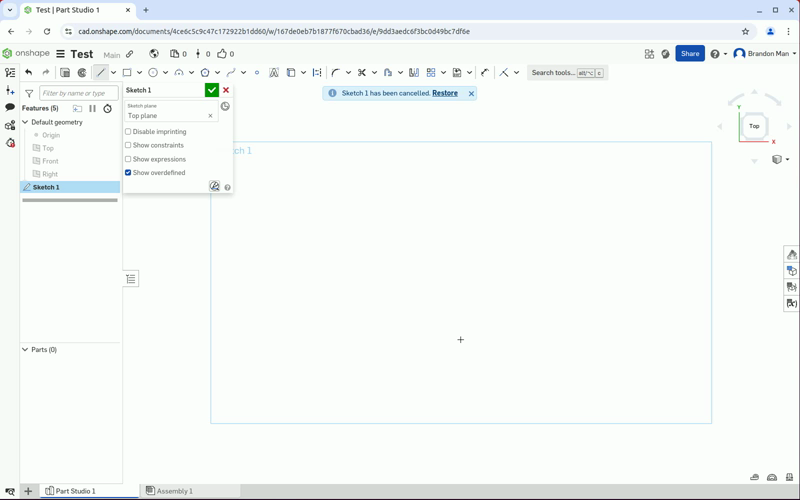
click(460, 339)
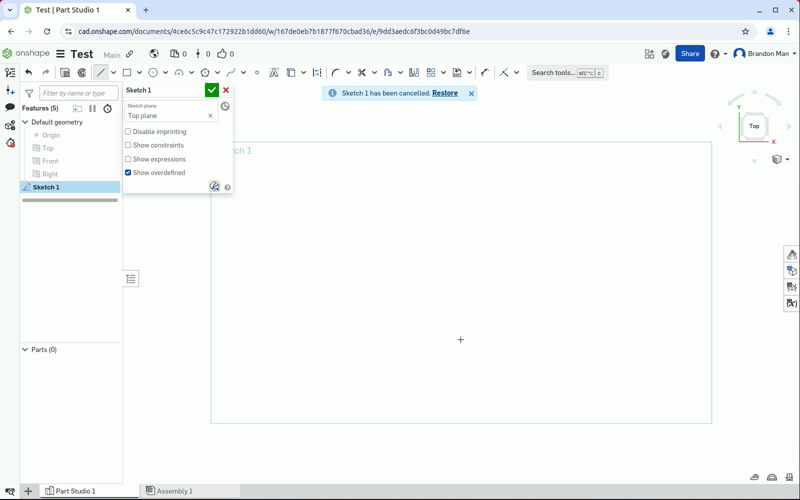
key_up(shift)
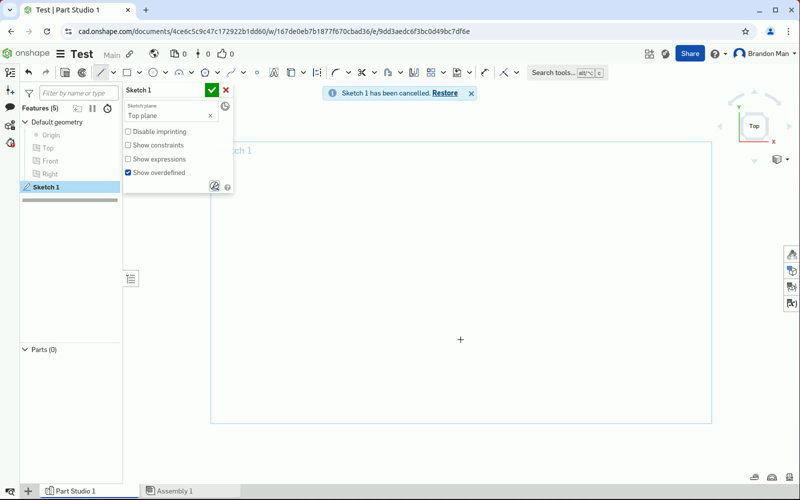
key_down(shift)
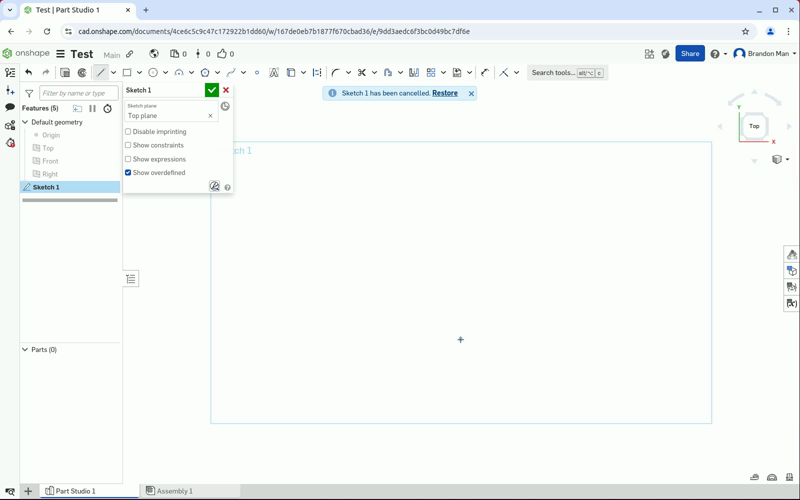
mouse_move(573, 339)
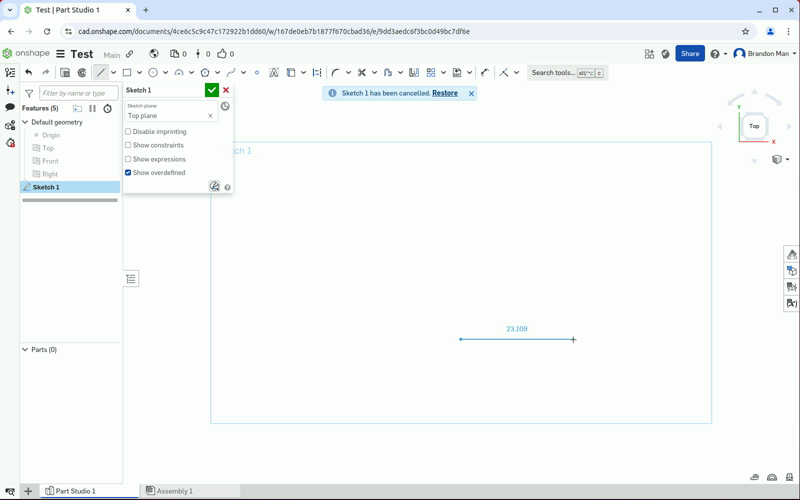
click(573, 339)
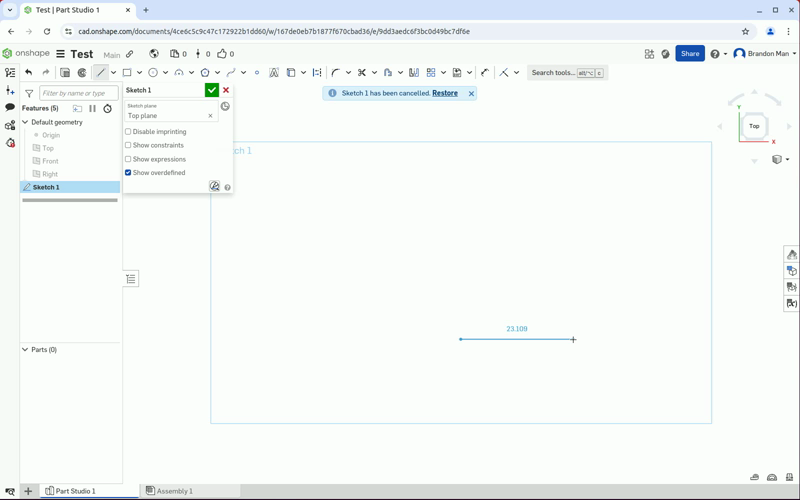
key_up(shift)
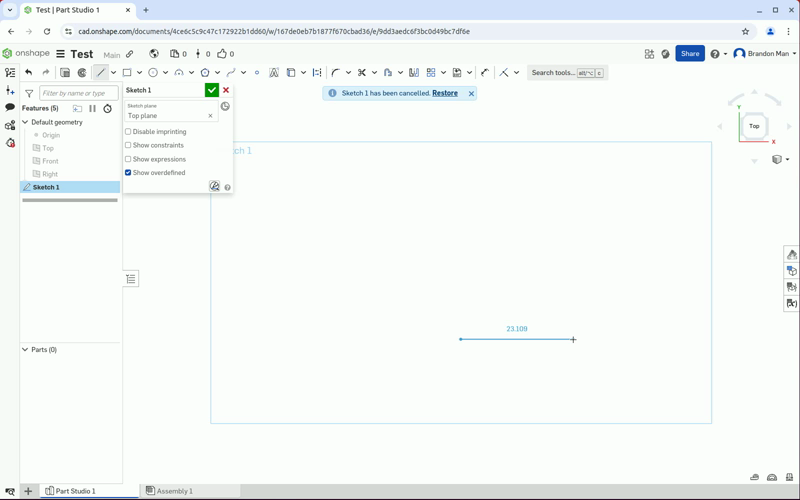
key_down(shift)
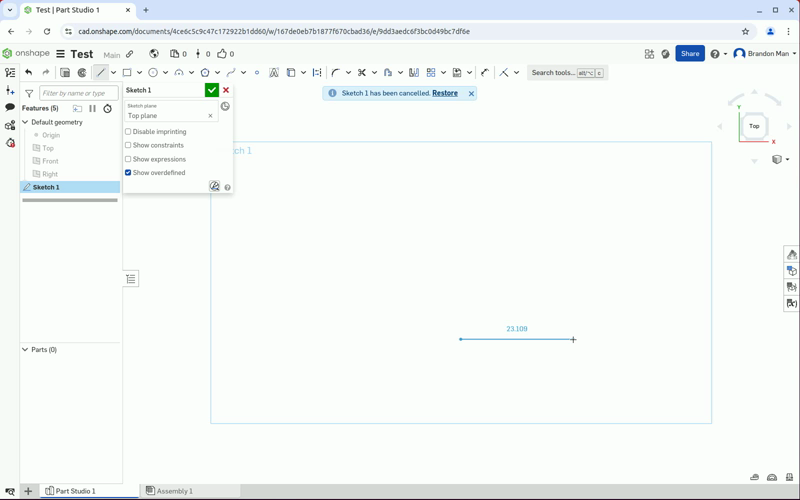
mouse_move(589, 339)
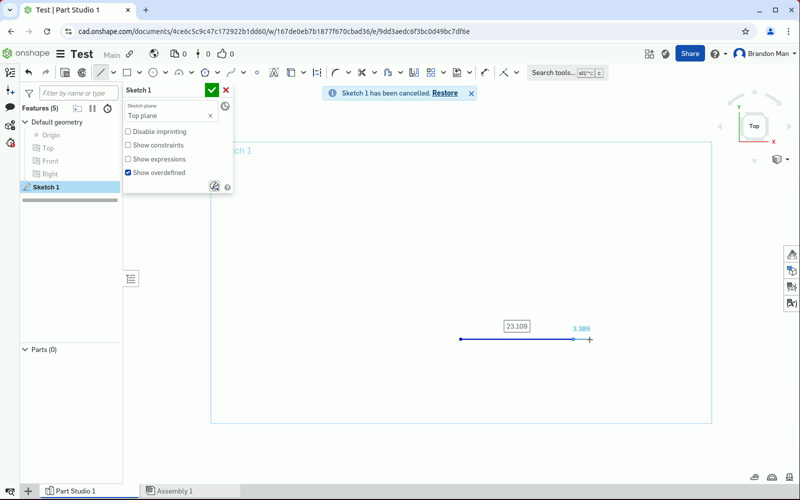
mouse_move(573, 282)
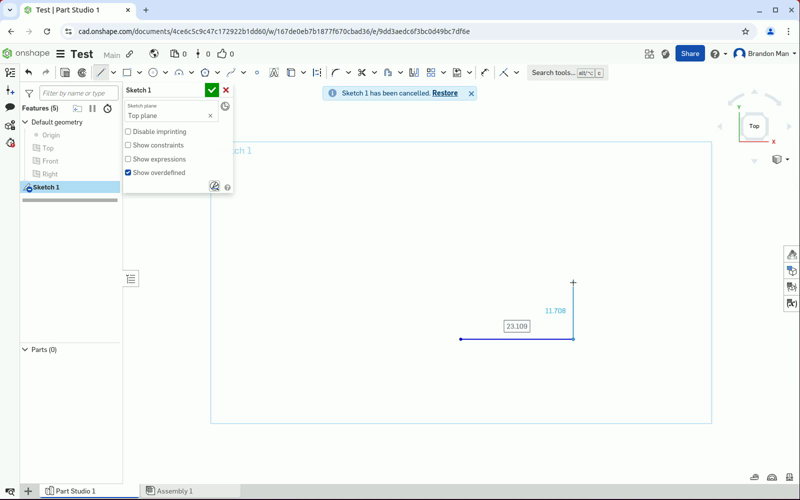
click(573, 282)
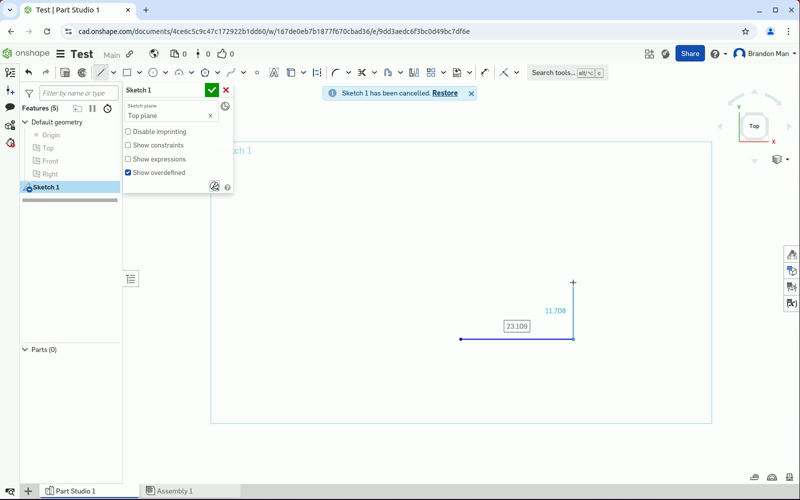
key_up(shift)
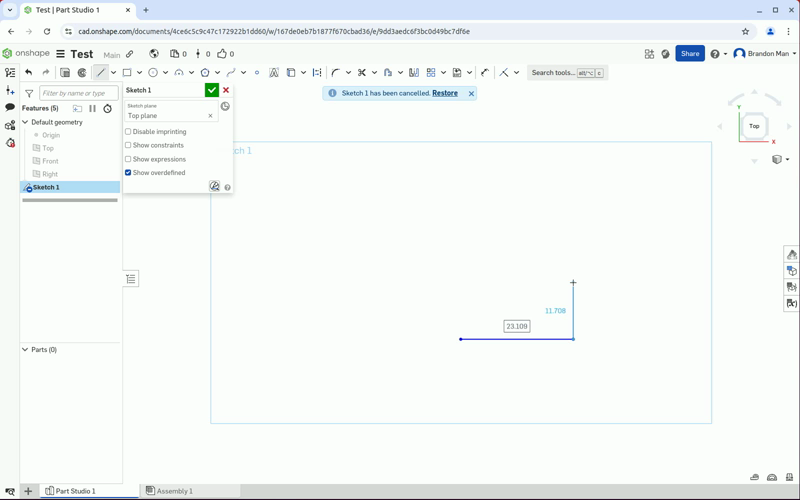
key_down(shift)
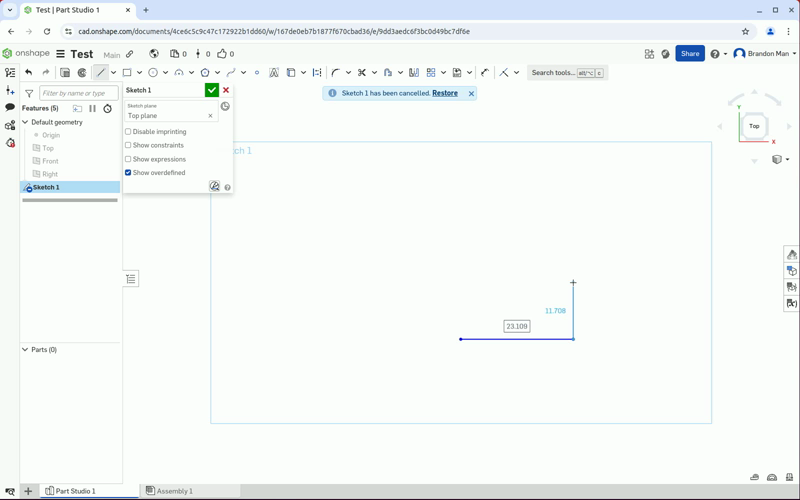
mouse_move(460, 282)
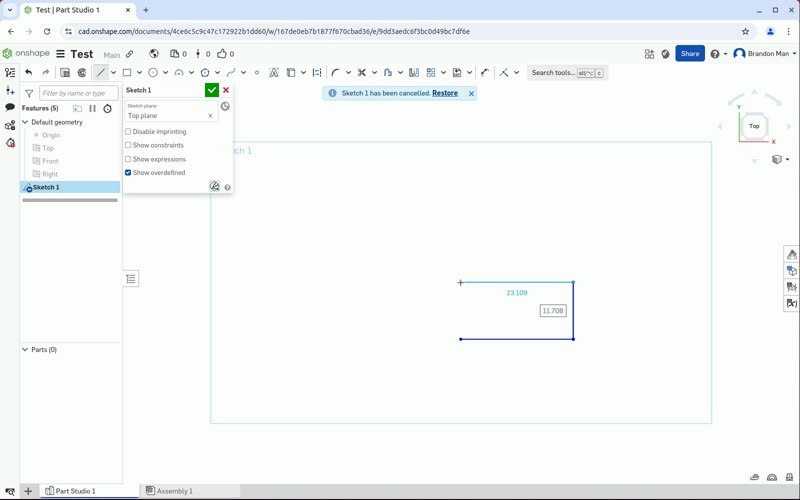
click(460, 282)
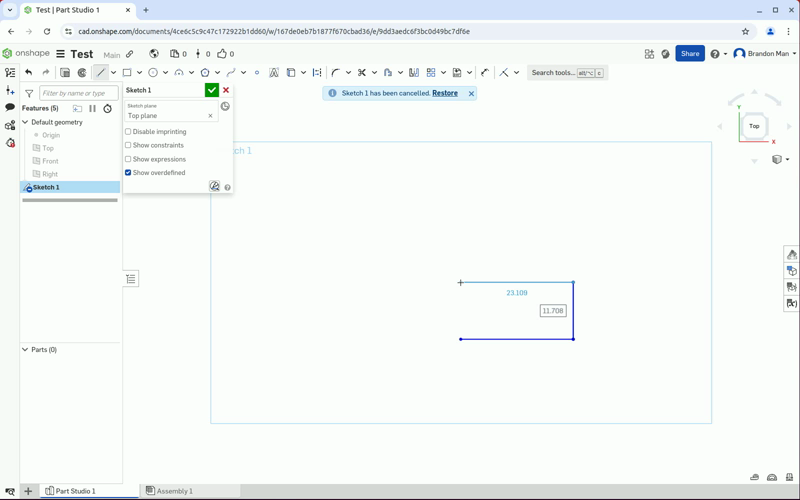
key_up(shift)
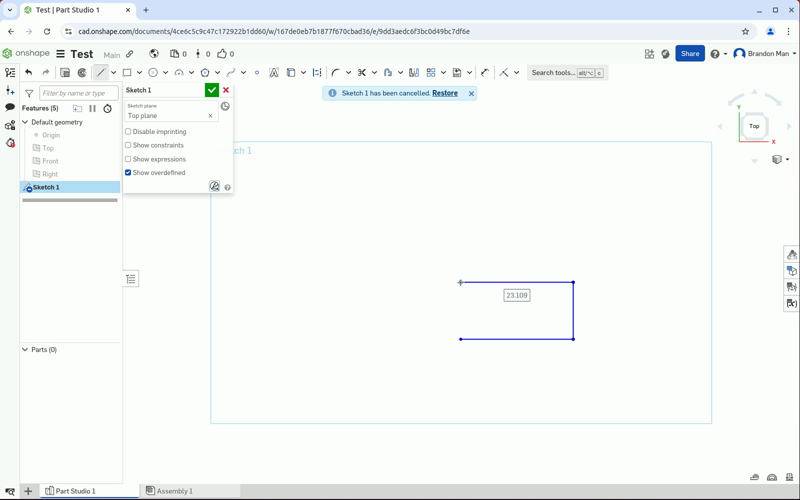
mouse_move(490, 282)
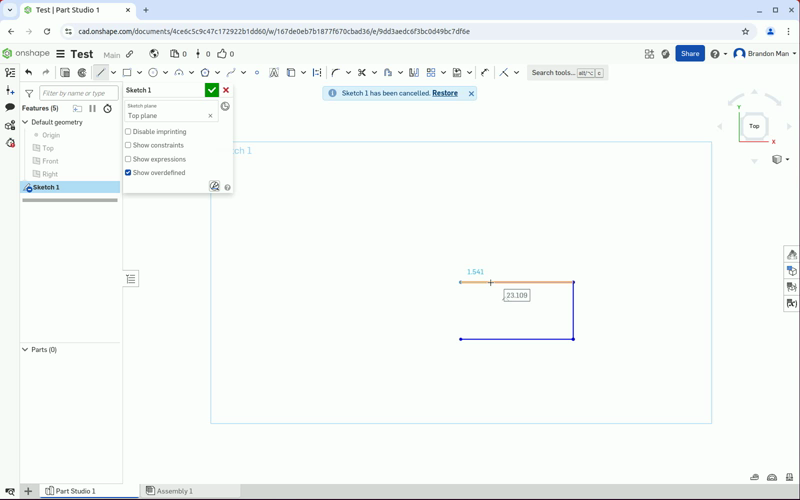
key_down(shift)
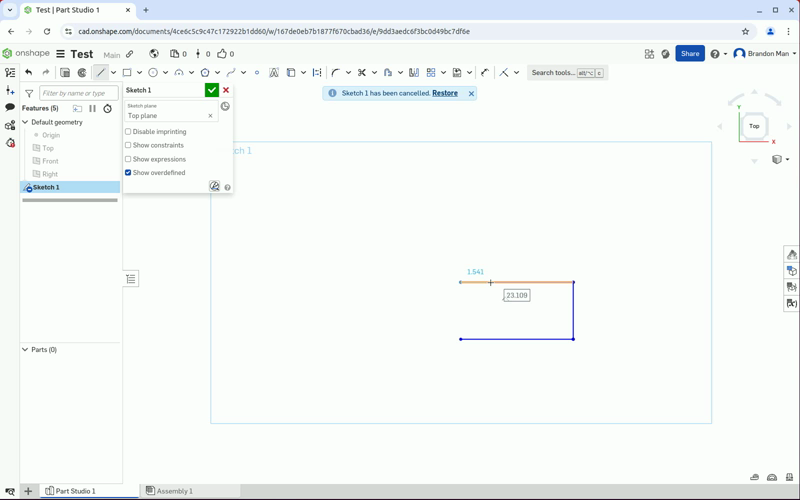
mouse_move(460, 339)
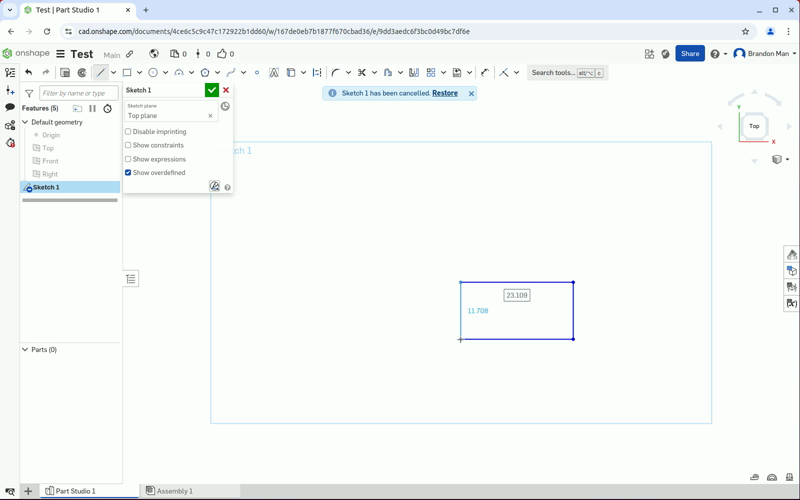
key_up(shift)
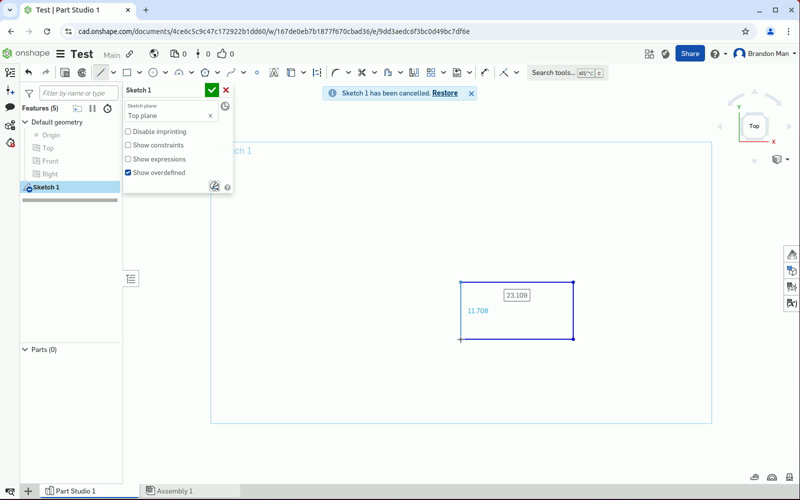
click(460, 339)
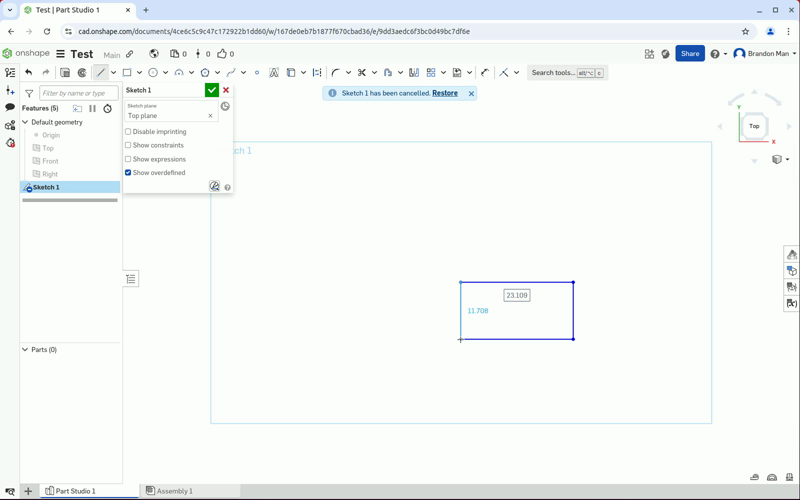
key(esc)
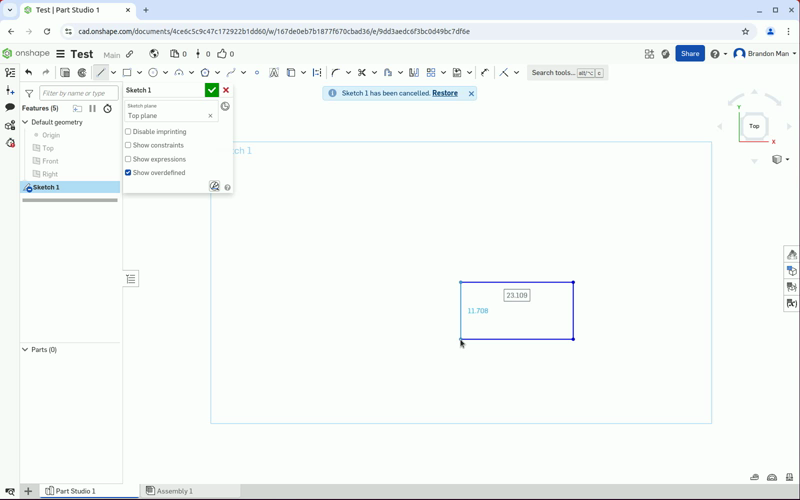
mouse_move(471, 288)
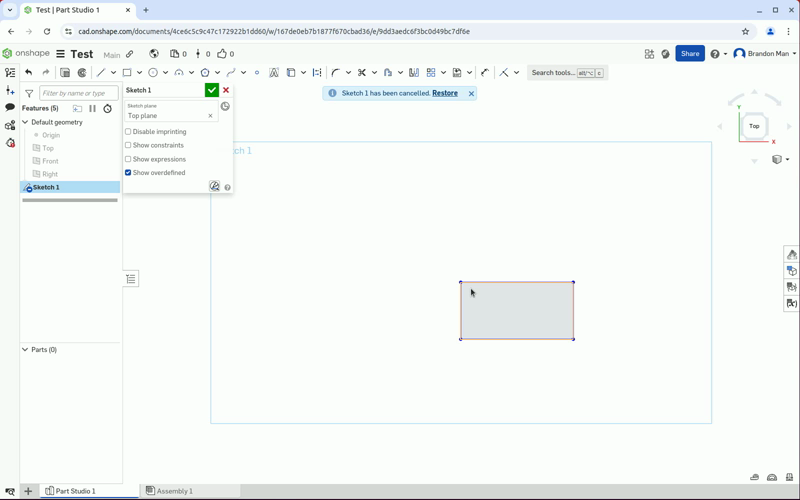
click(471, 288)
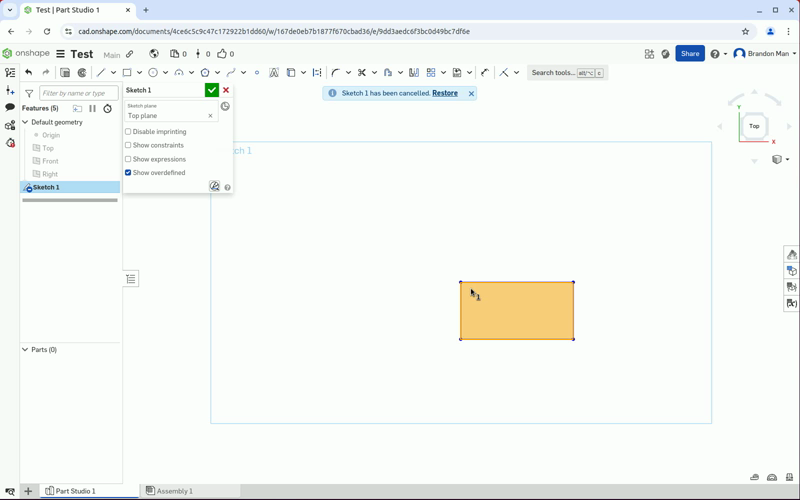
mouse_move(73, 352)
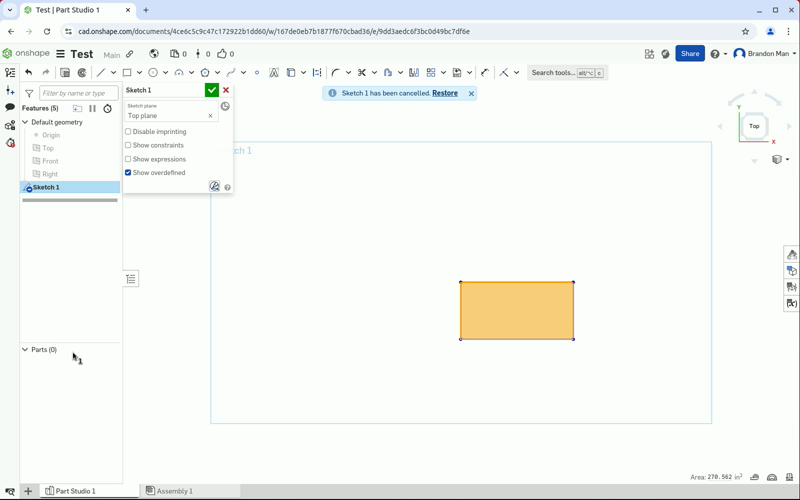
key(shift+y)
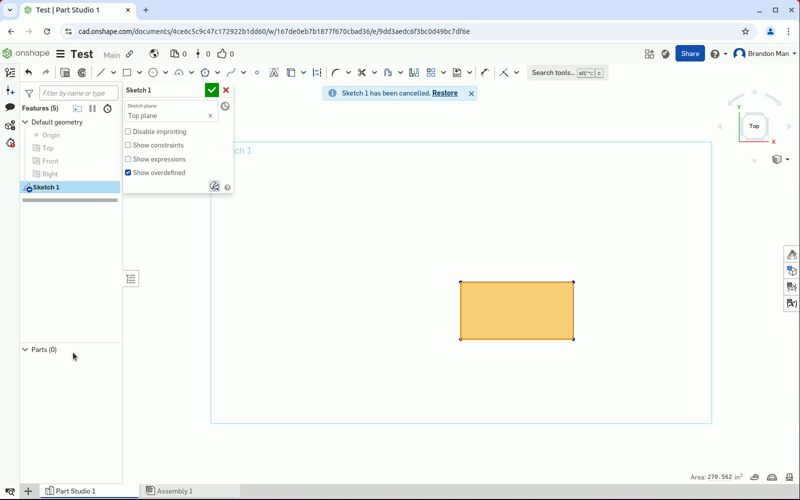
key(shift+e)
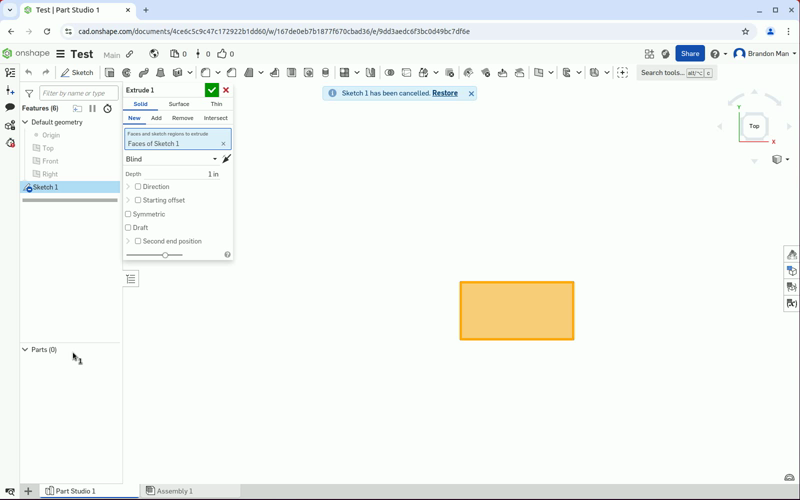
mouse_move(143, 106)
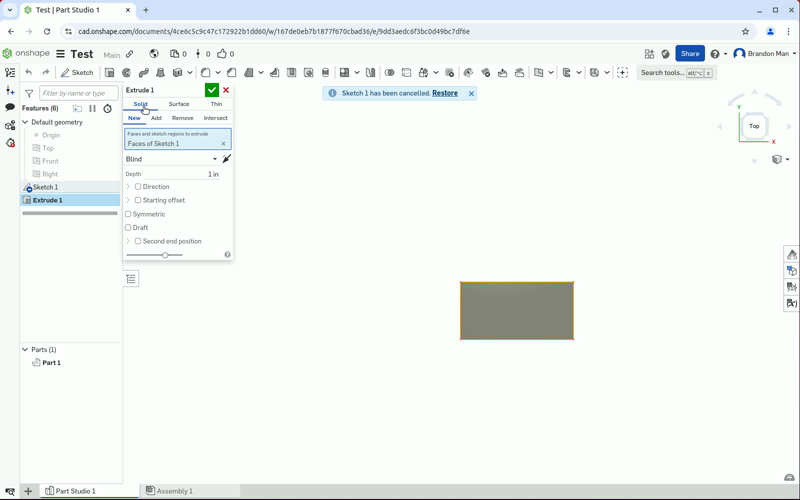
click(143, 106)
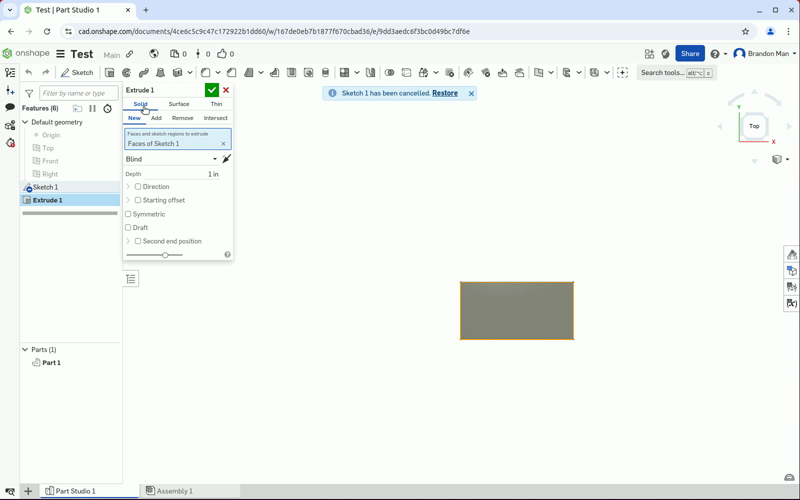
mouse_move(137, 120)
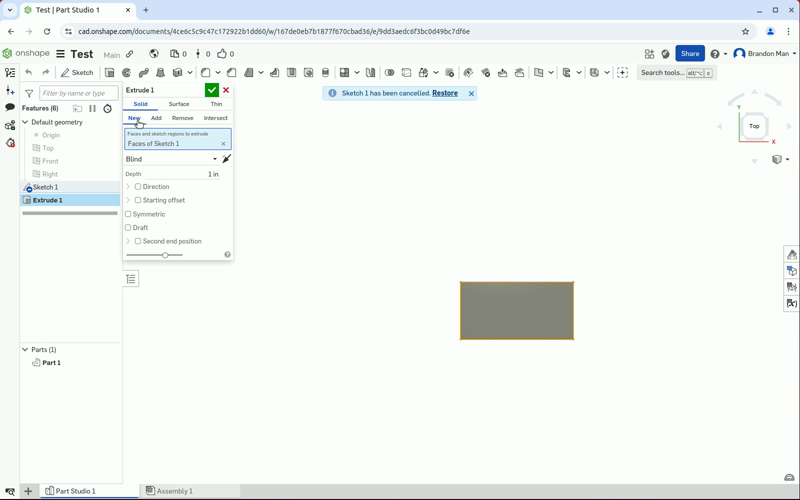
click(137, 120)
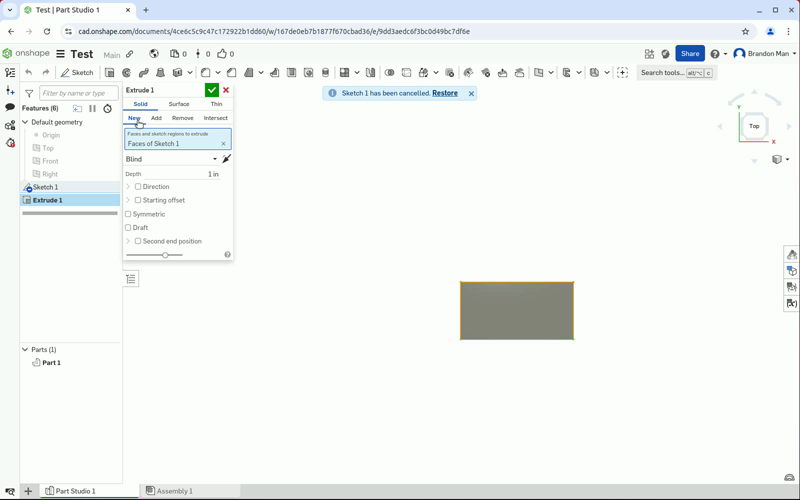
key(tab, 4)
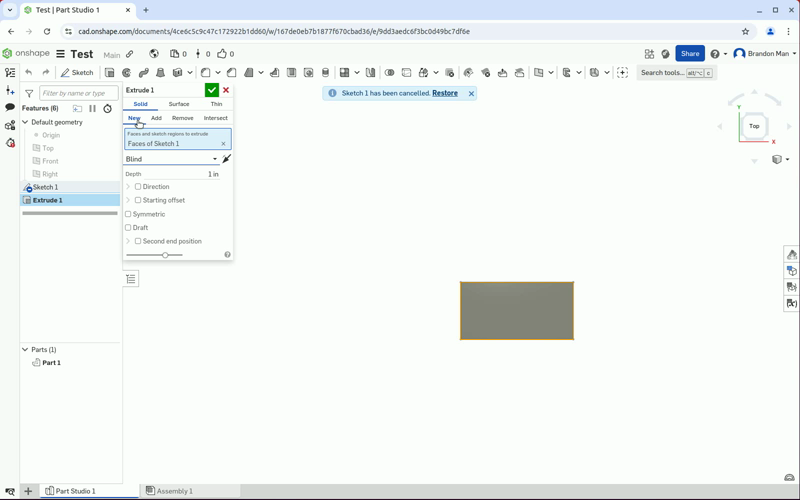
text(11.554)
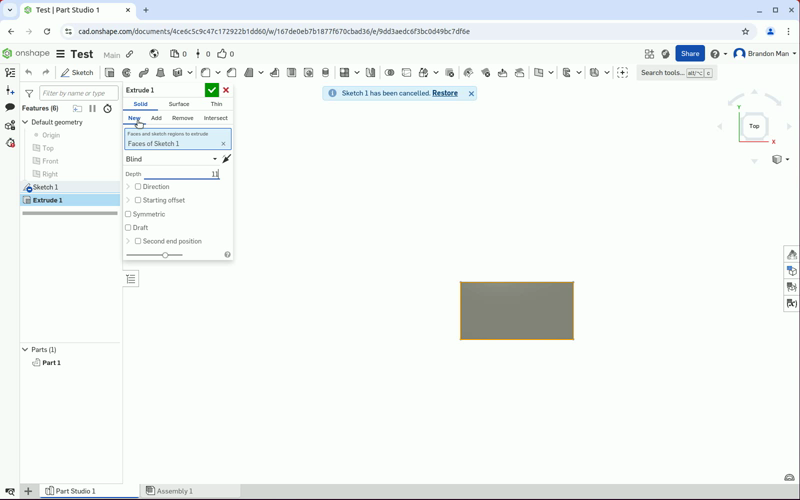
key(enter)
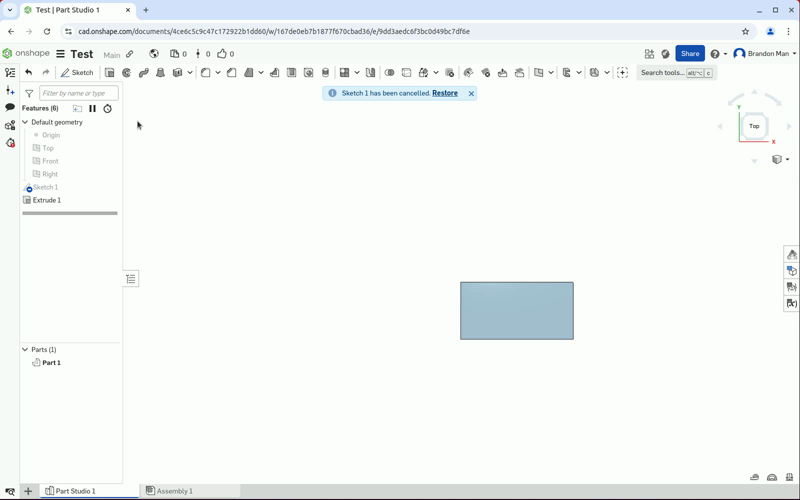
key(shift+h)
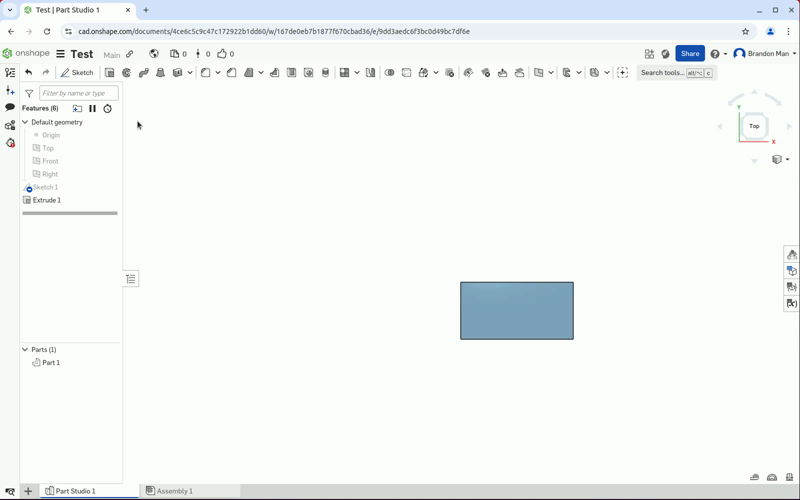
key(shift+h)
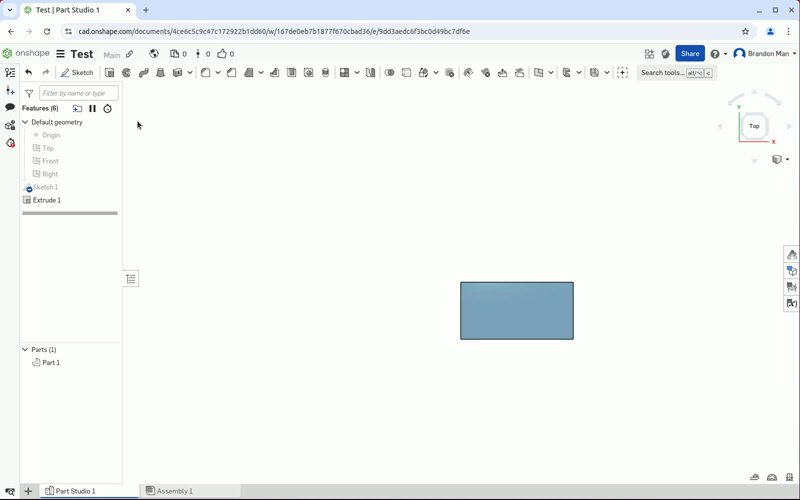
mouse_move(73, 189)
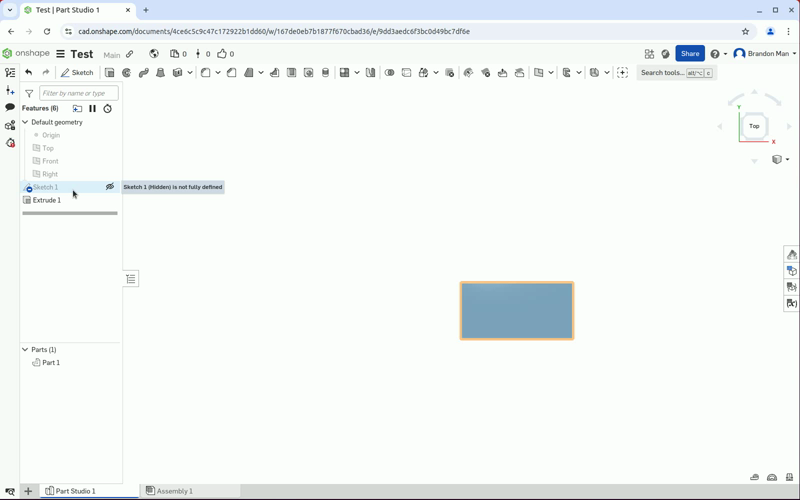
click(73, 189)
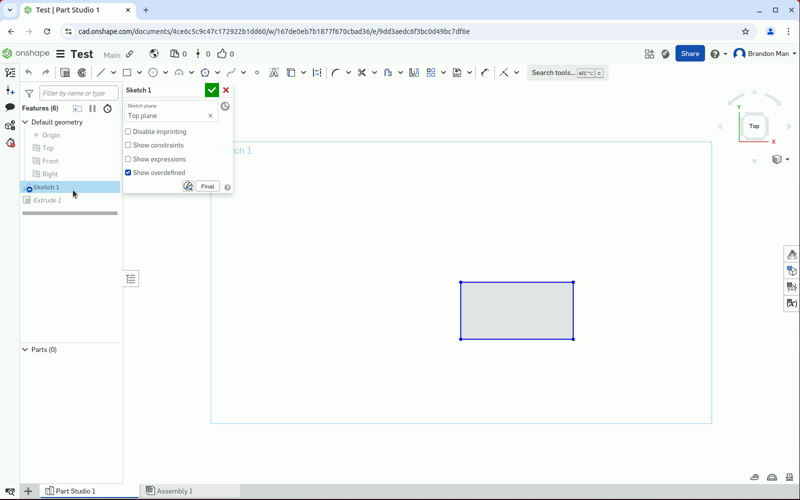
mouse_move(229, 92)
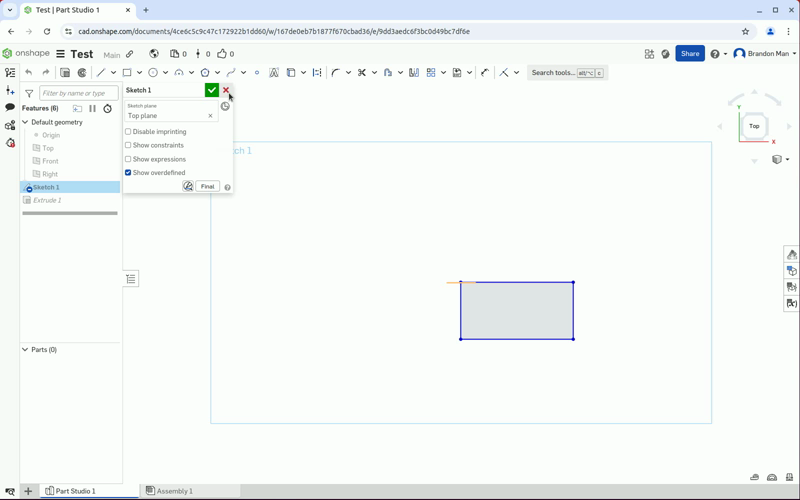
click(229, 92)
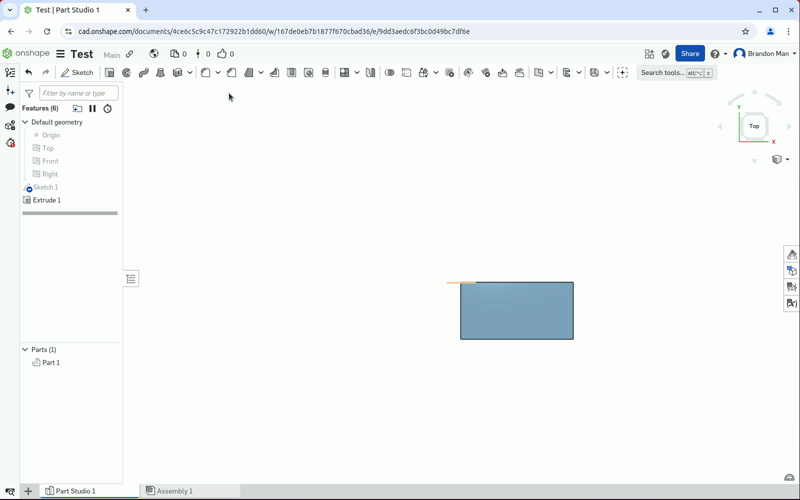
mouse_move(541, 75)
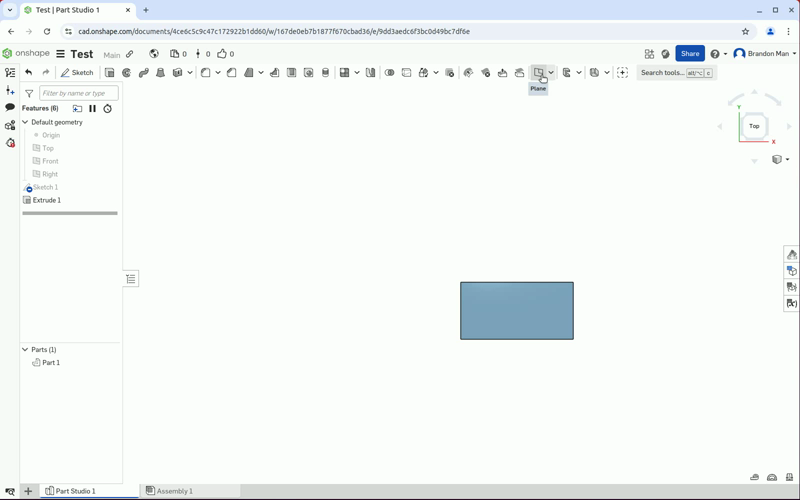
click(541, 75)
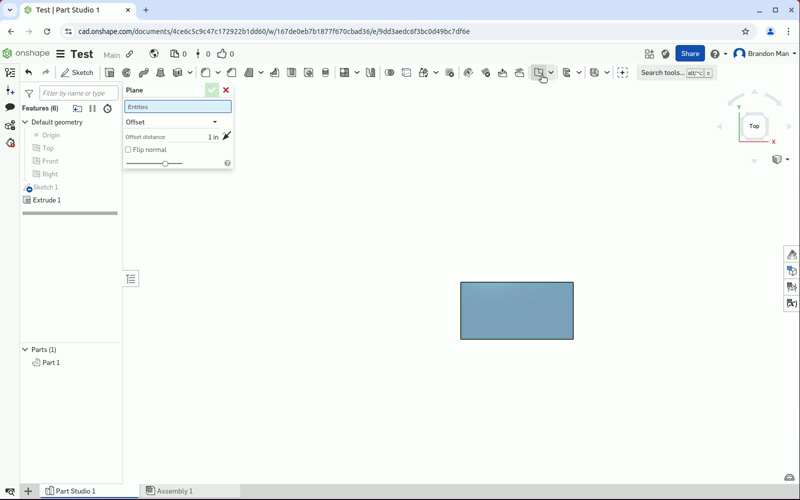
mouse_move(73, 150)
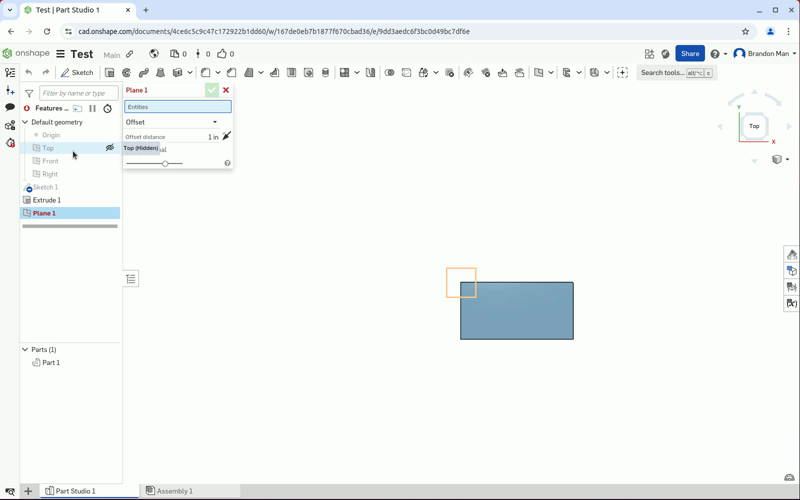
click(73, 150)
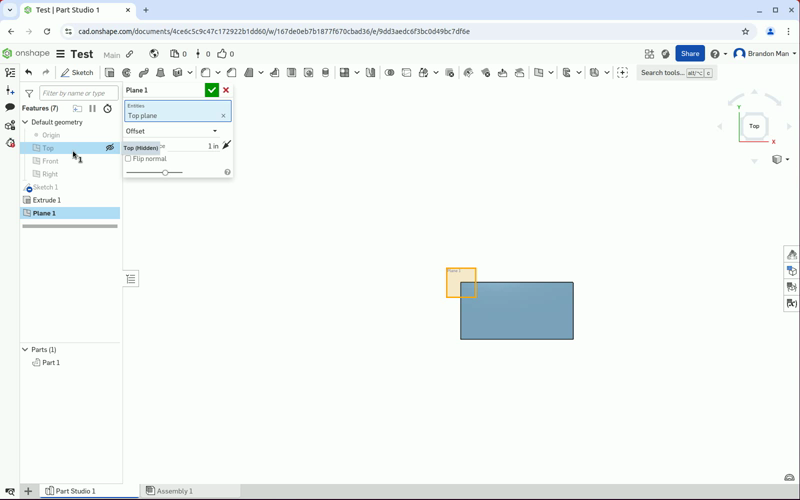
key(tab, 2)
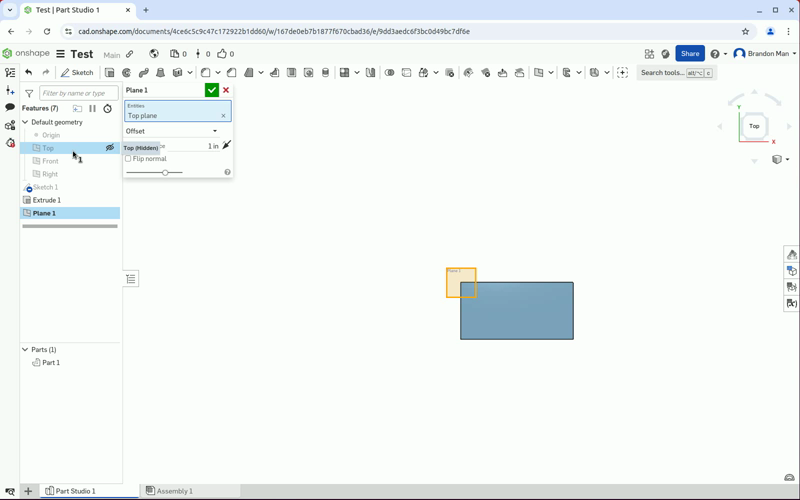
text(11.554)
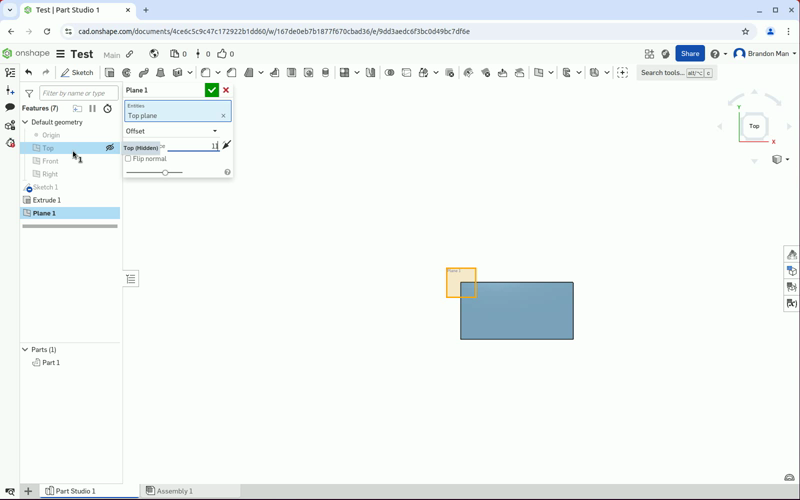
key(enter, 2)
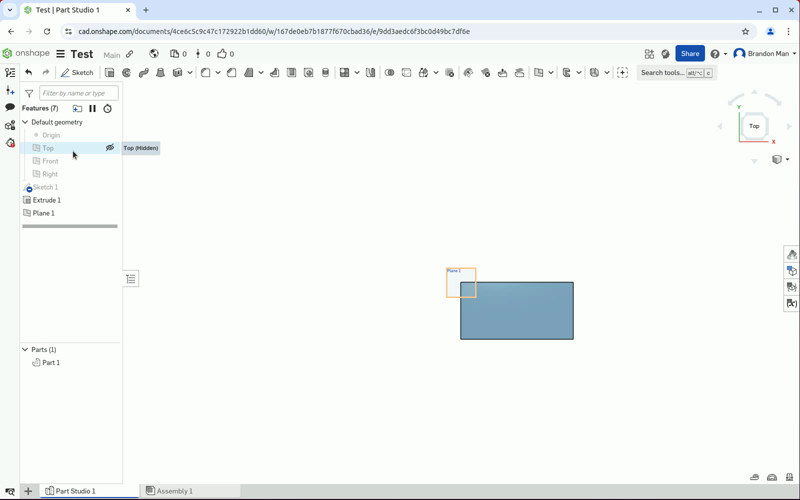
key(shift+s)
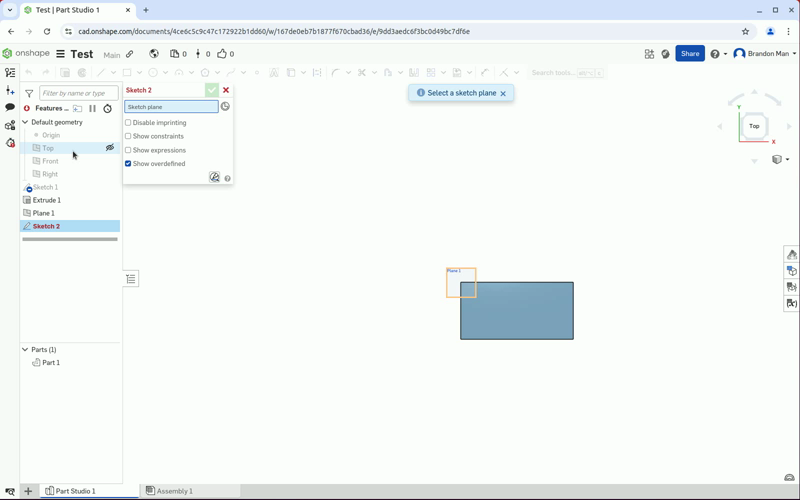
mouse_move(73, 215)
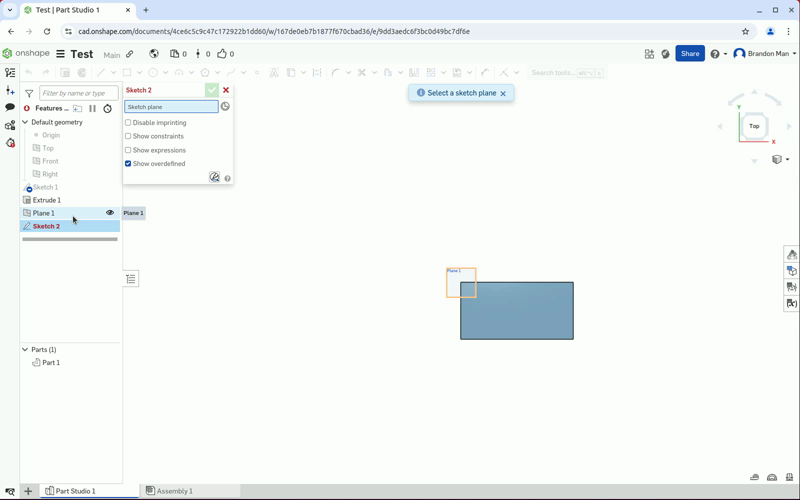
click(73, 215)
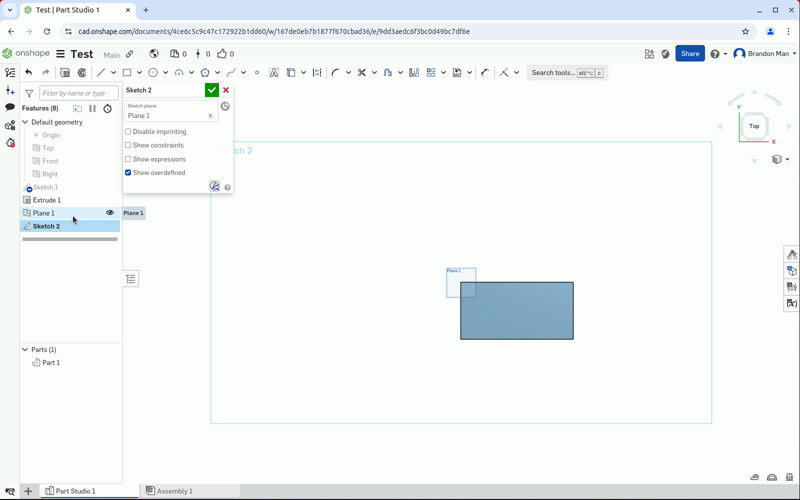
mouse_move(73, 352)
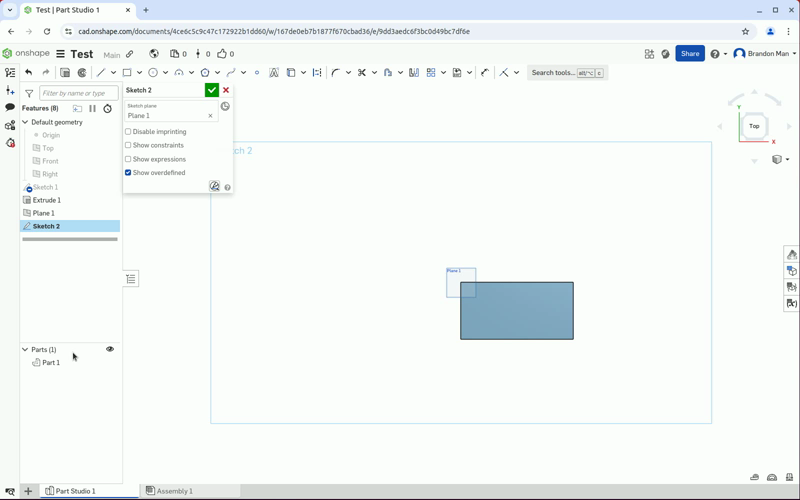
key(y)
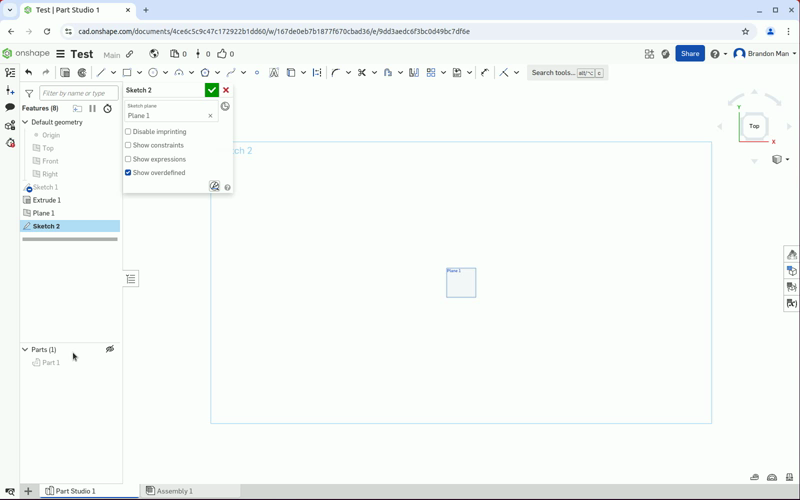
key(l)
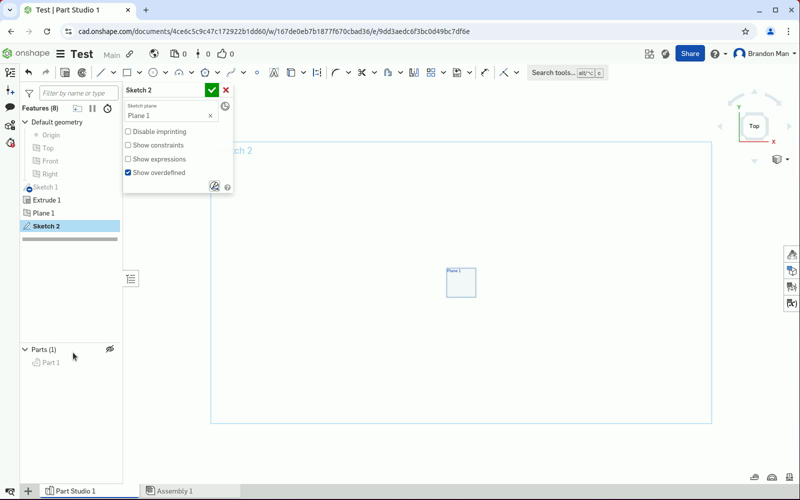
key_down(shift)
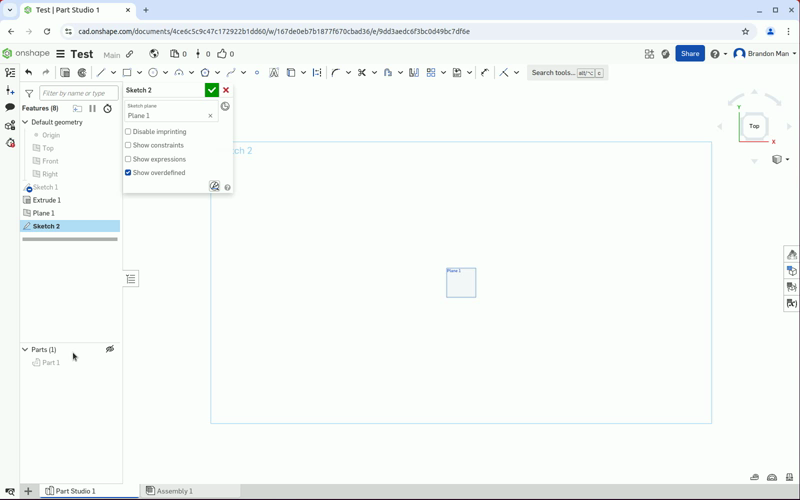
mouse_move(474, 339)
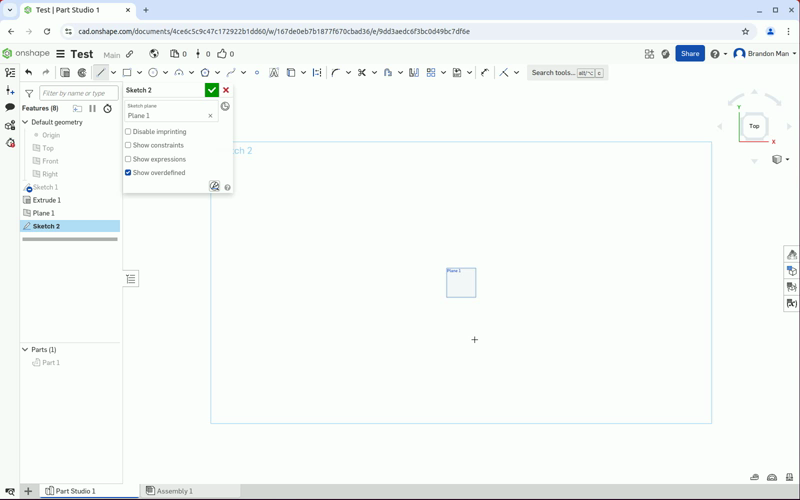
click(474, 339)
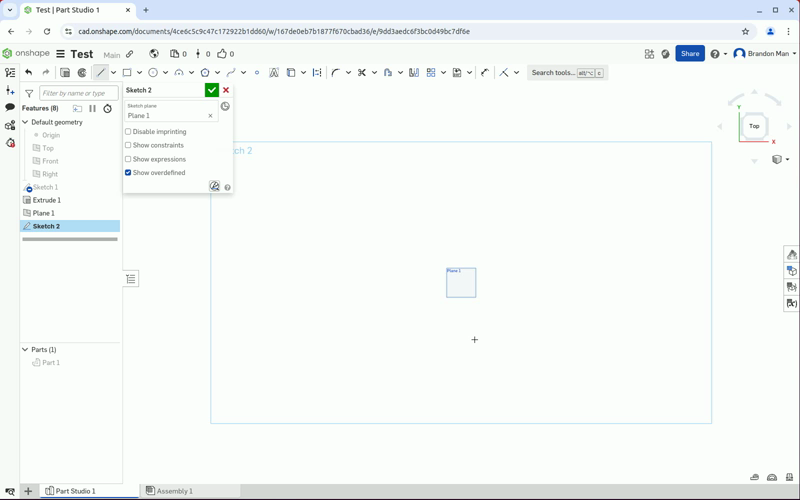
key_up(shift)
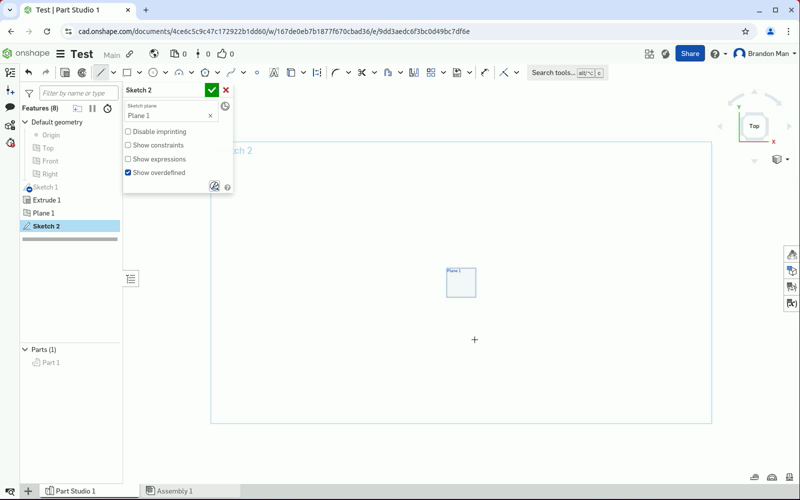
key_down(shift)
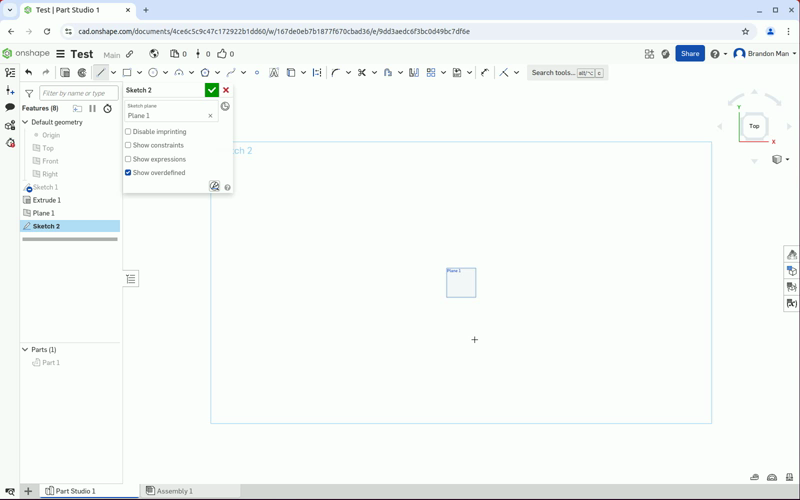
mouse_move(559, 339)
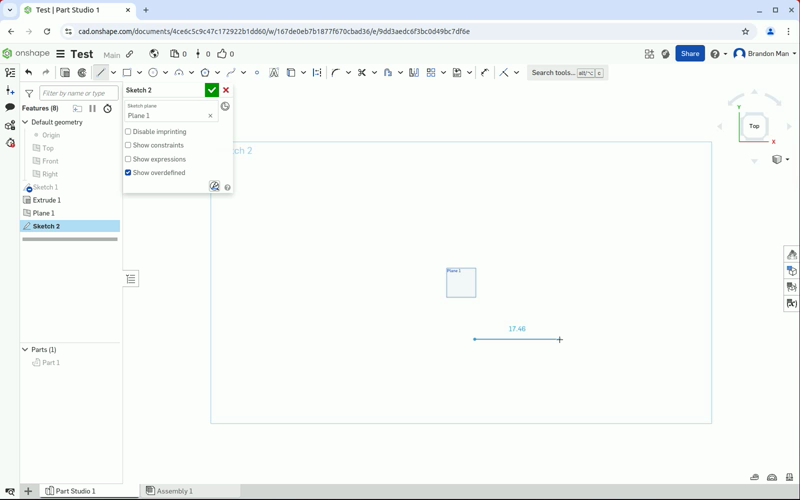
click(559, 339)
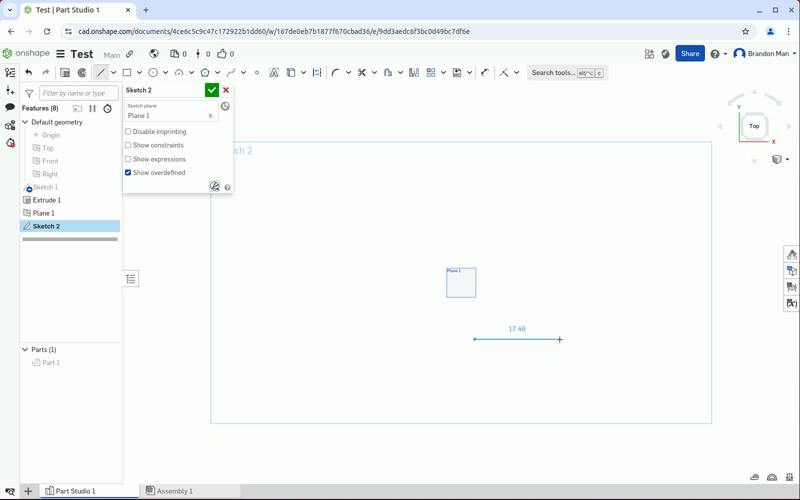
key_up(shift)
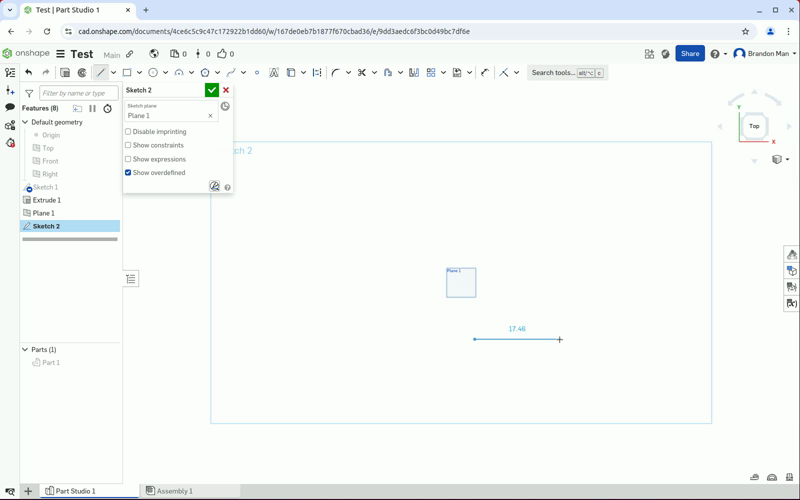
key_down(shift)
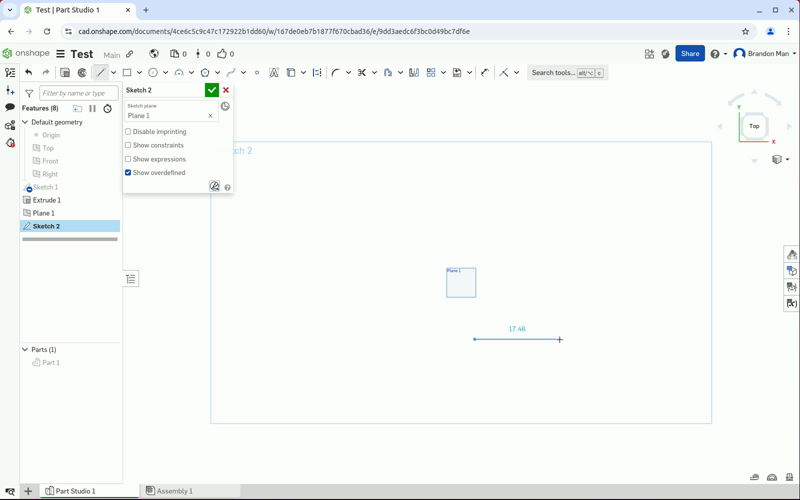
mouse_move(589, 339)
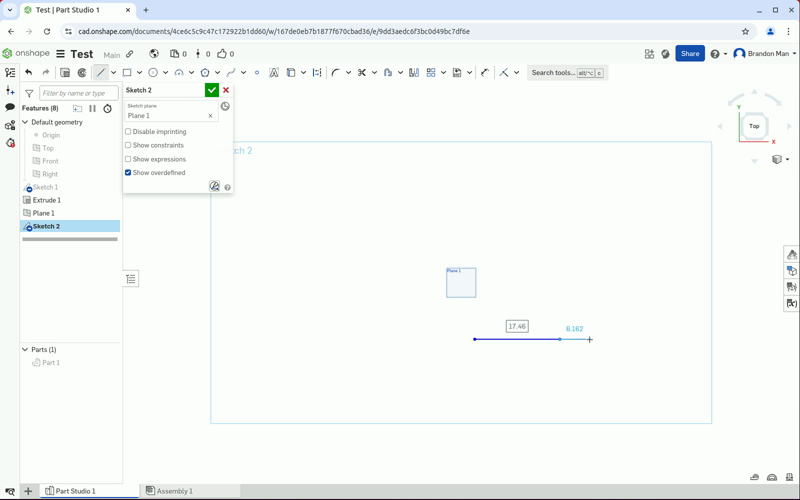
mouse_move(559, 296)
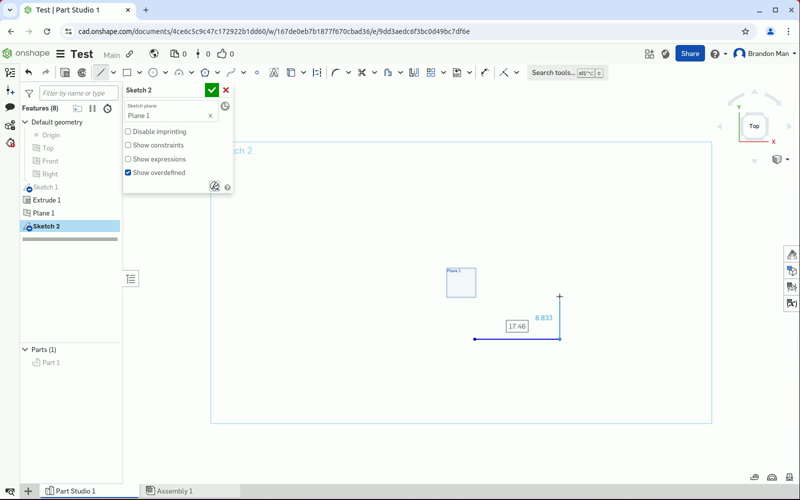
click(559, 296)
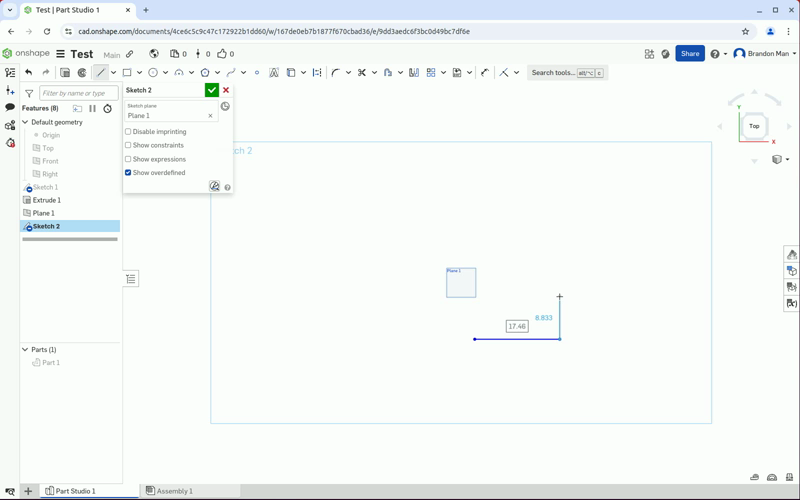
key_up(shift)
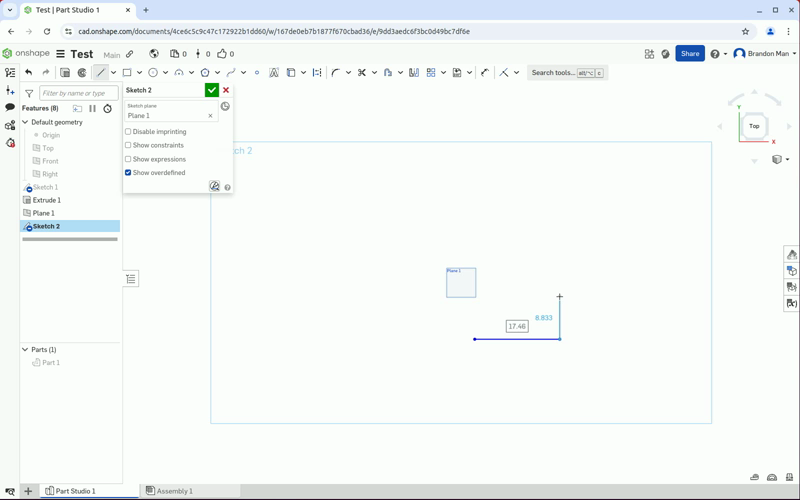
key_down(shift)
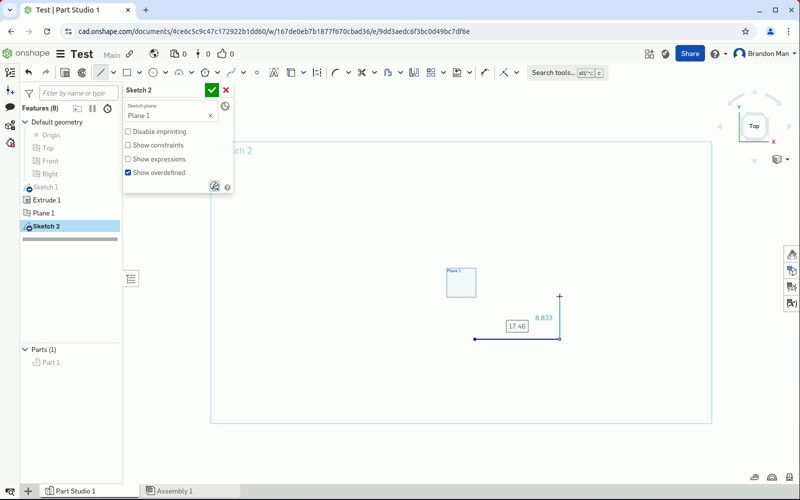
mouse_move(474, 296)
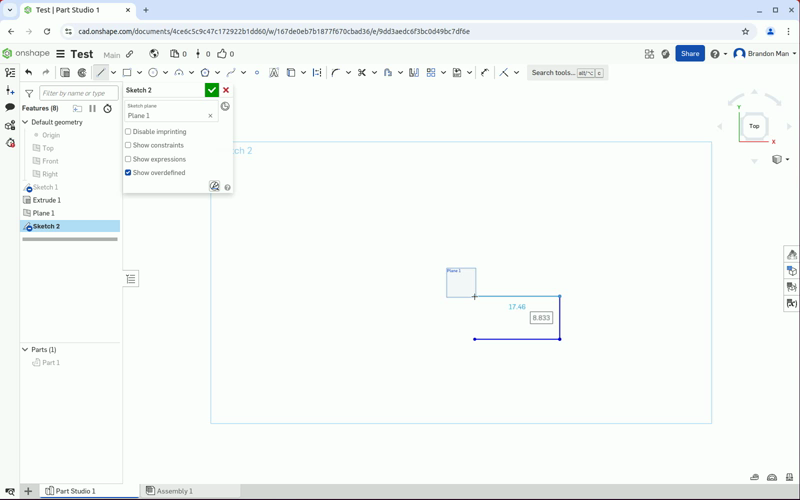
click(474, 296)
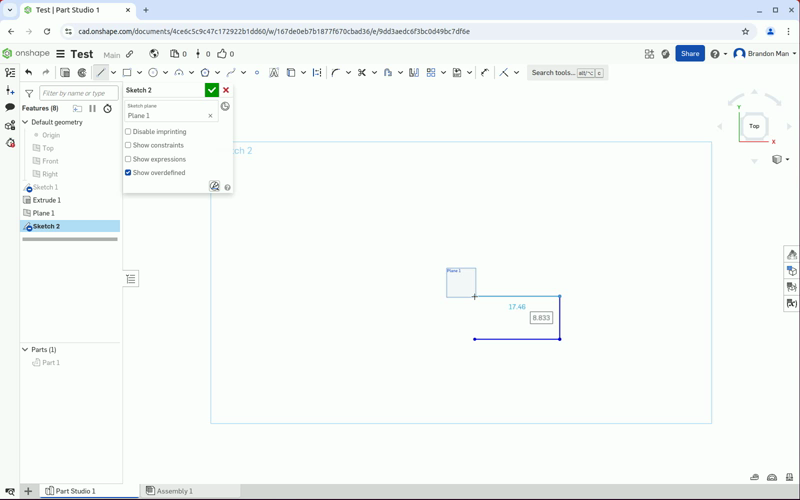
key_up(shift)
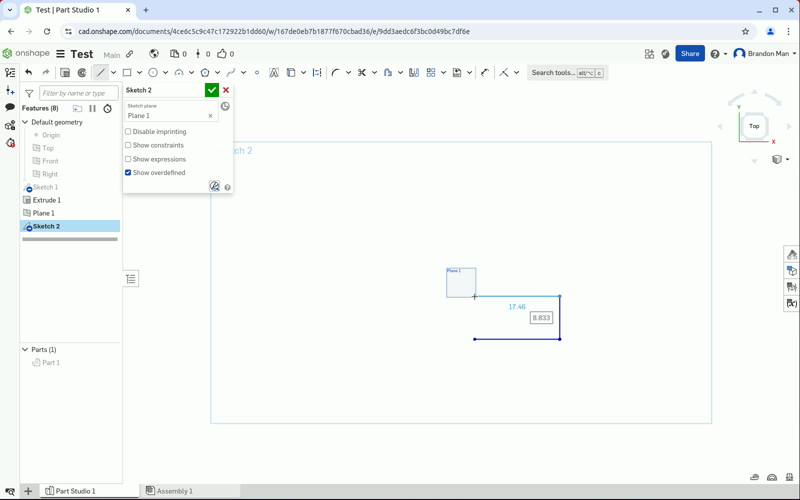
mouse_move(504, 296)
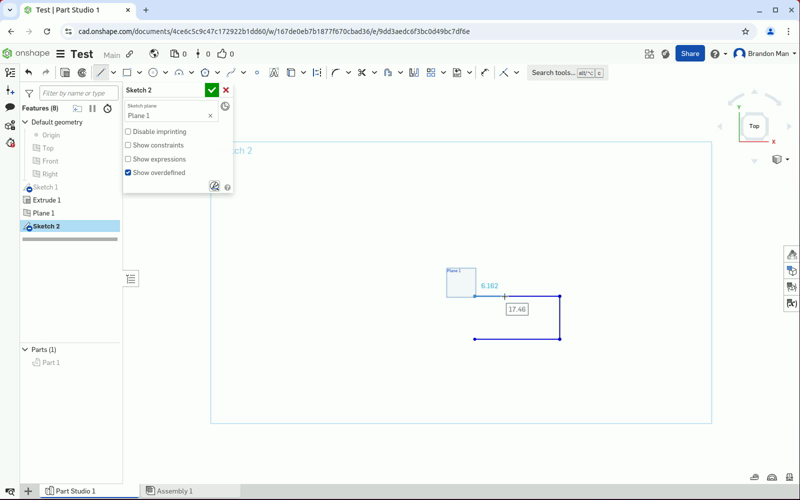
key_down(shift)
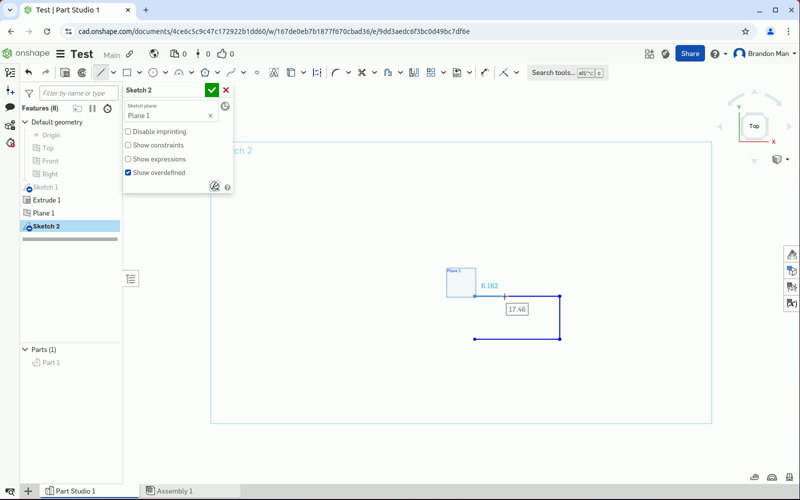
mouse_move(474, 339)
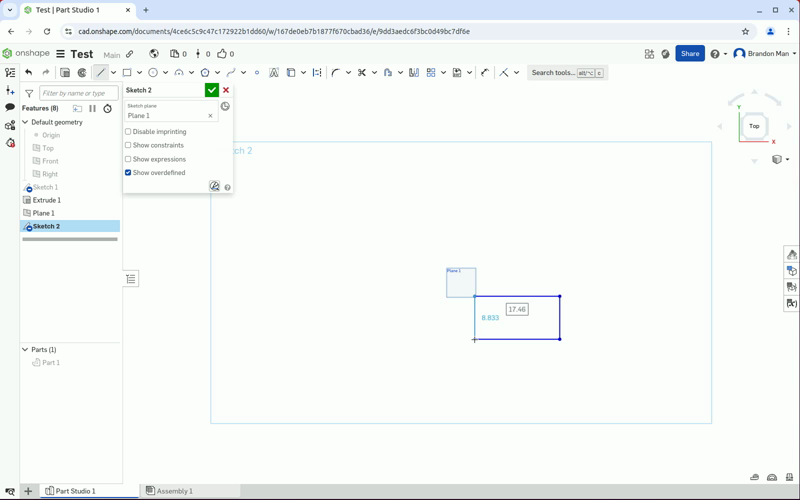
key_up(shift)
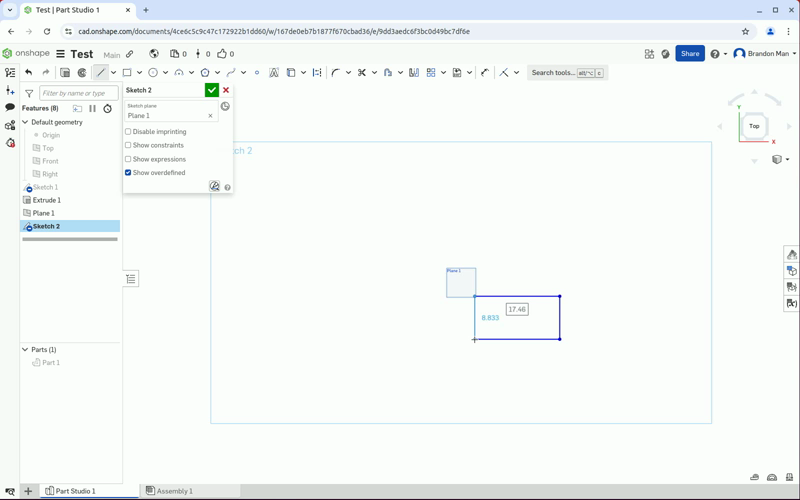
click(474, 339)
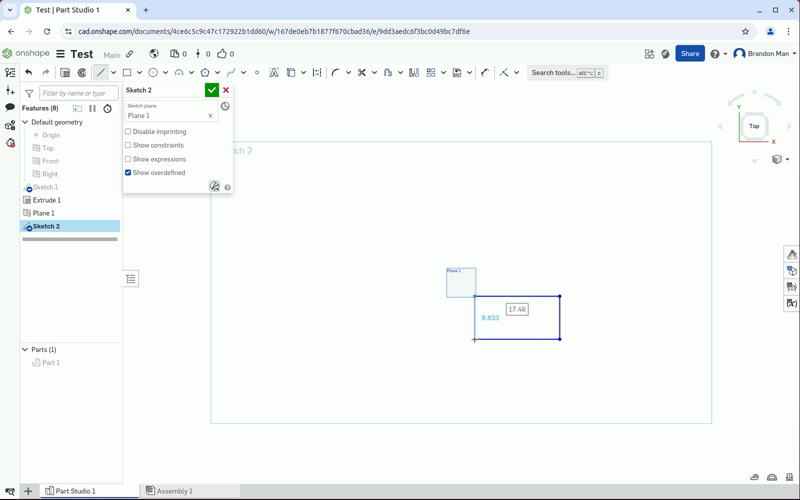
key(esc)
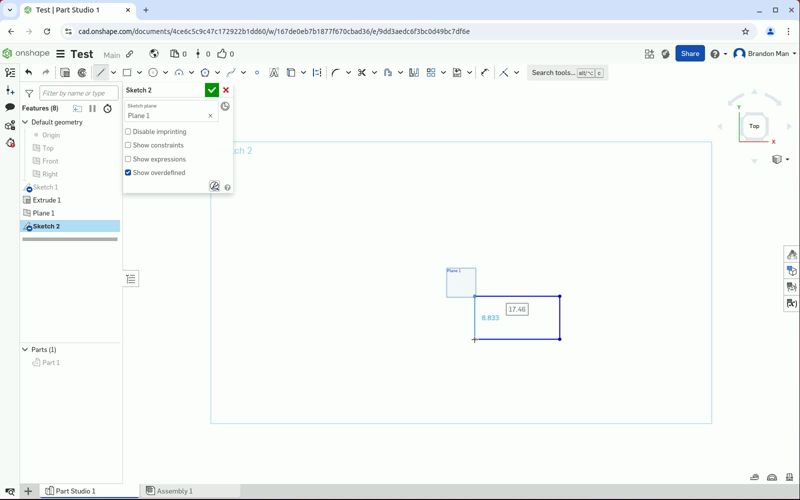
mouse_move(503, 322)
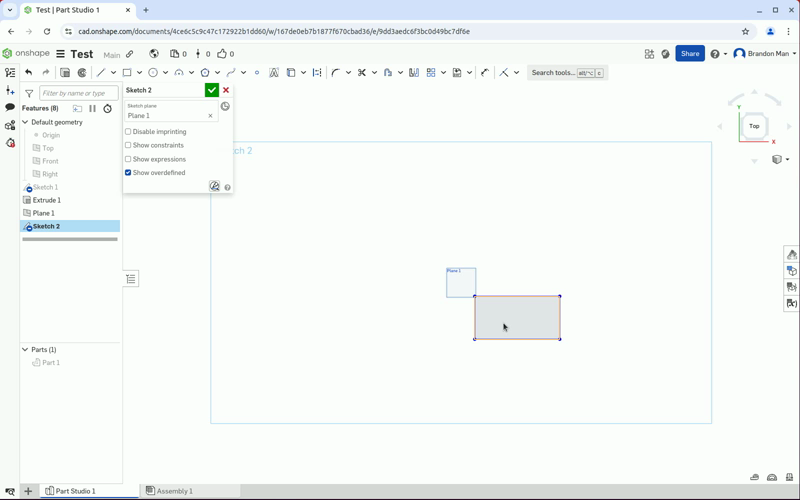
click(503, 322)
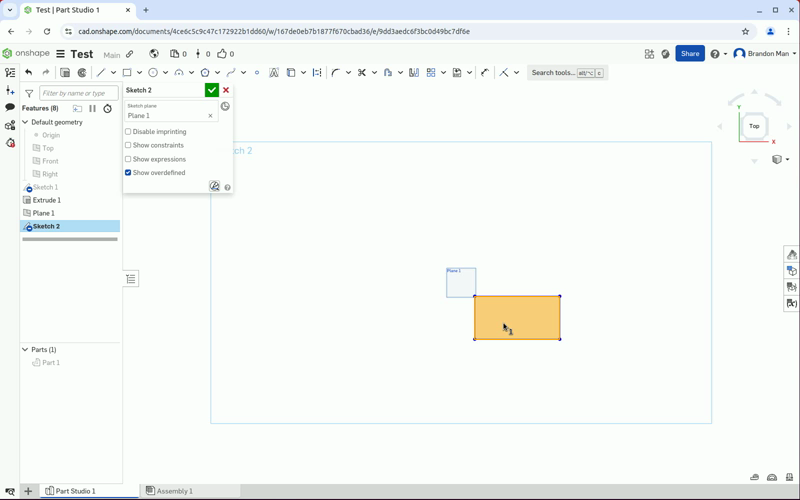
mouse_move(73, 352)
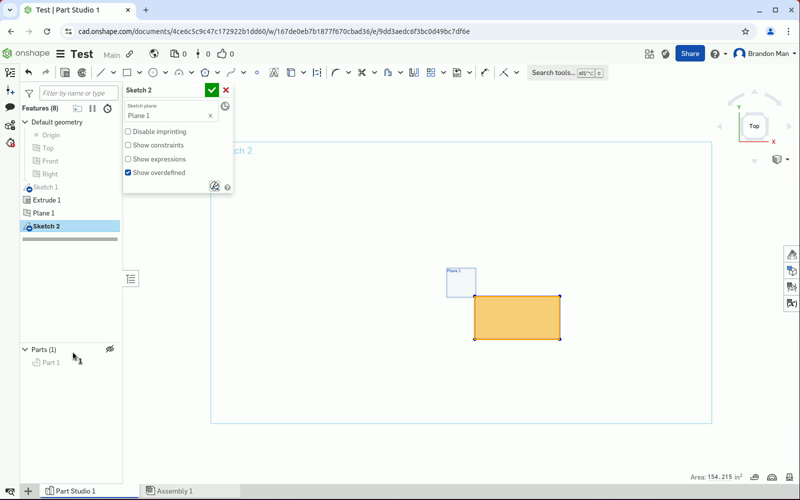
key(shift+y)
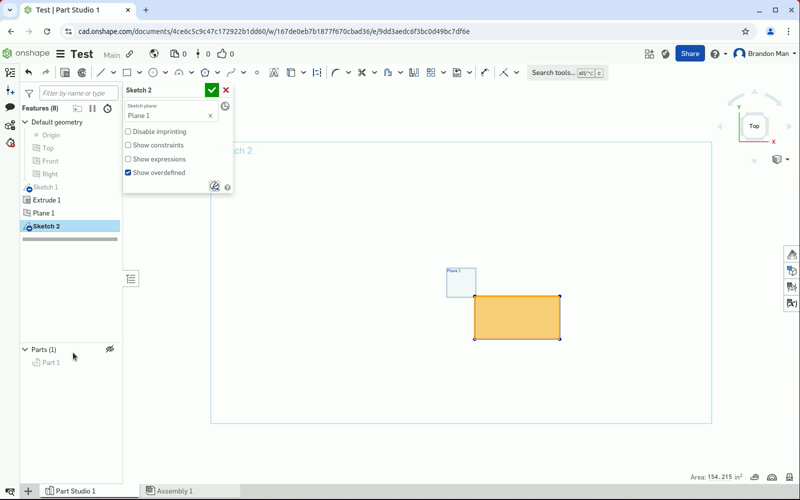
key(shift+e)
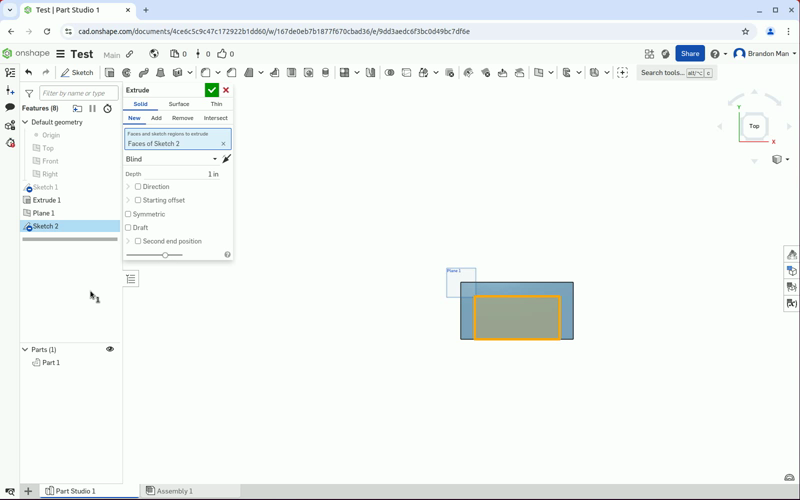
mouse_move(143, 106)
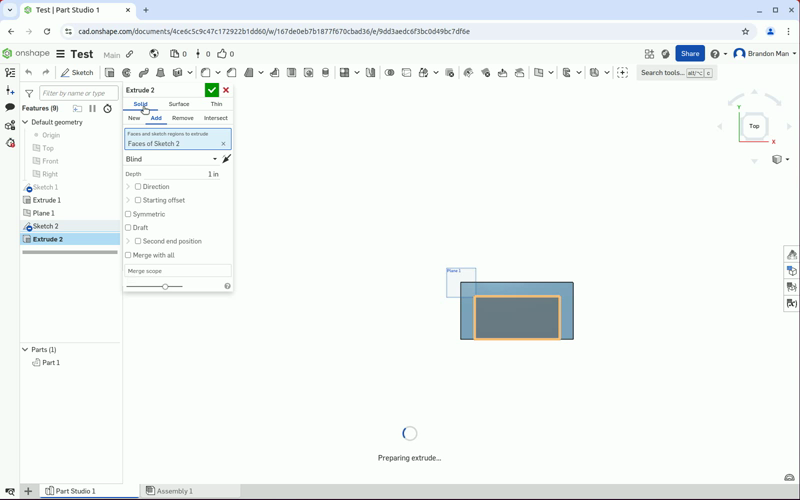
click(143, 106)
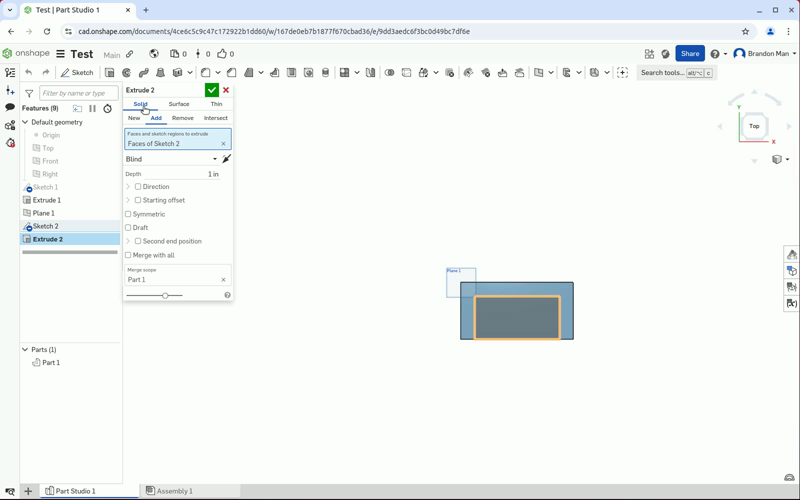
mouse_move(186, 120)
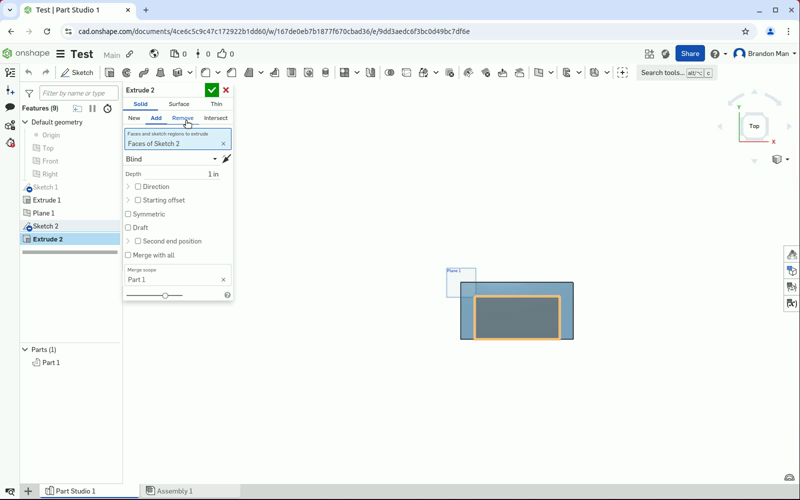
click(186, 120)
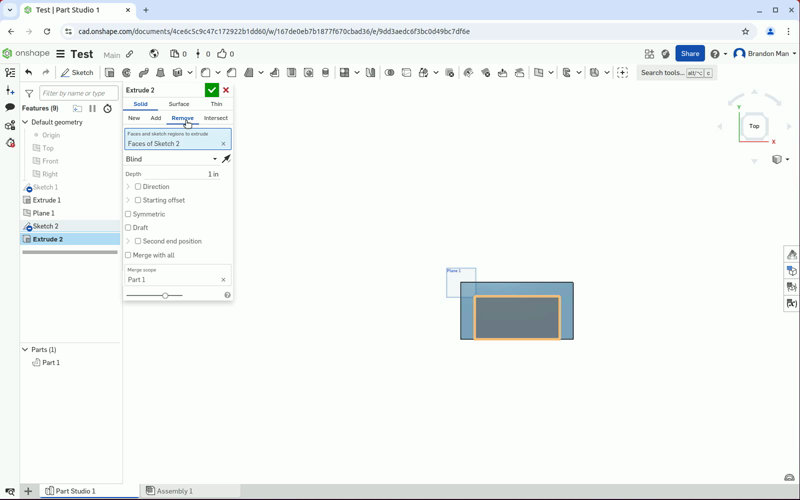
key(tab, 4)
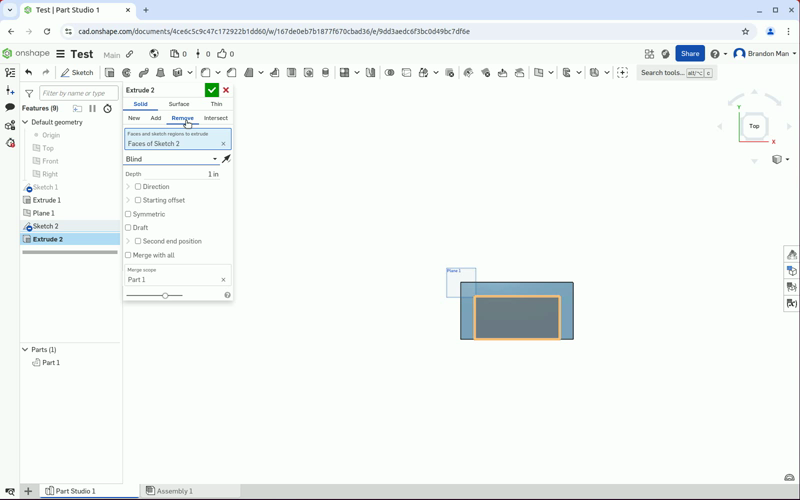
text(5.777)
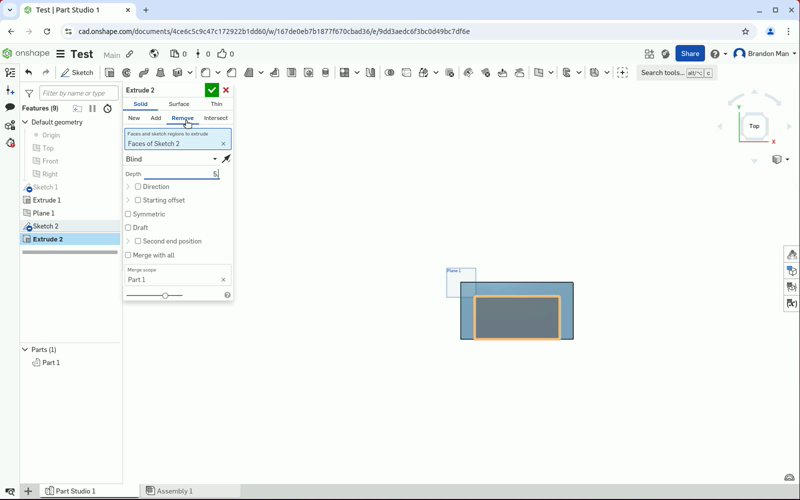
key(tab, 6)
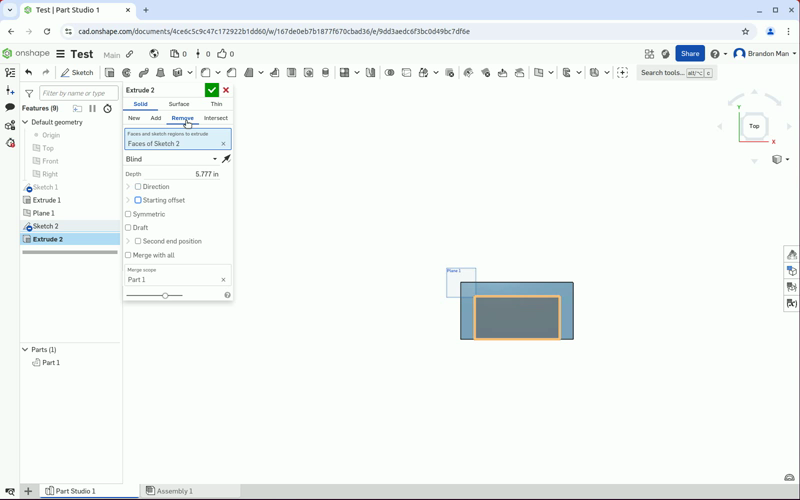
key(space)
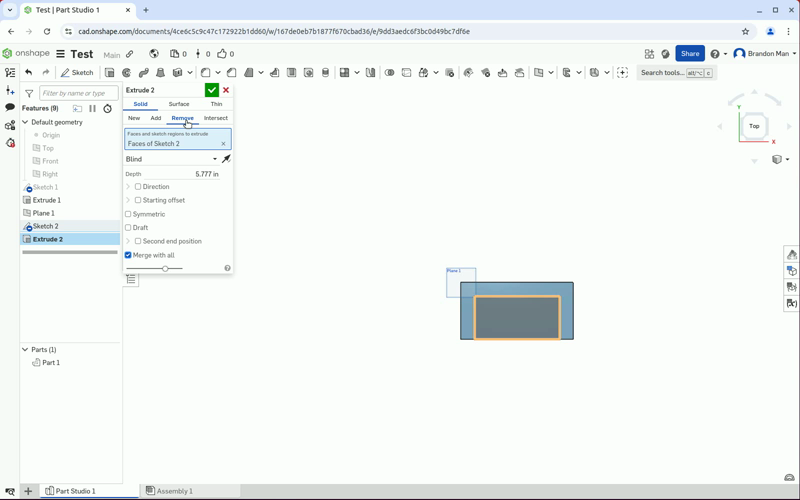
key(enter)
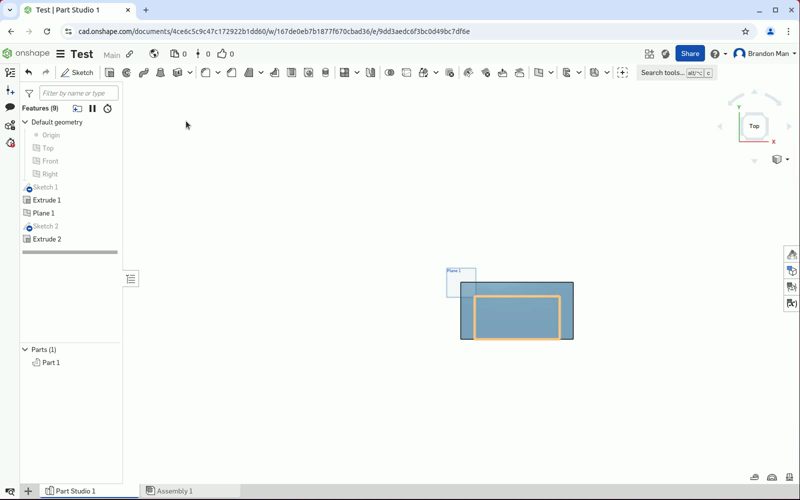
key(shift+h)
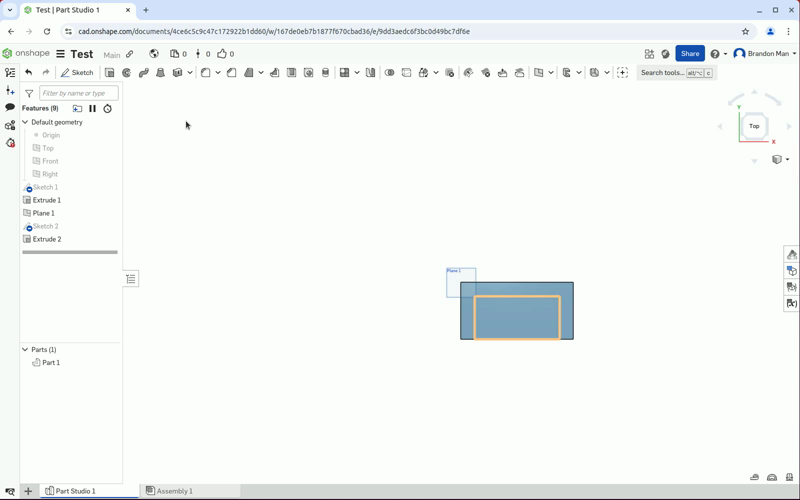
key(shift+h)
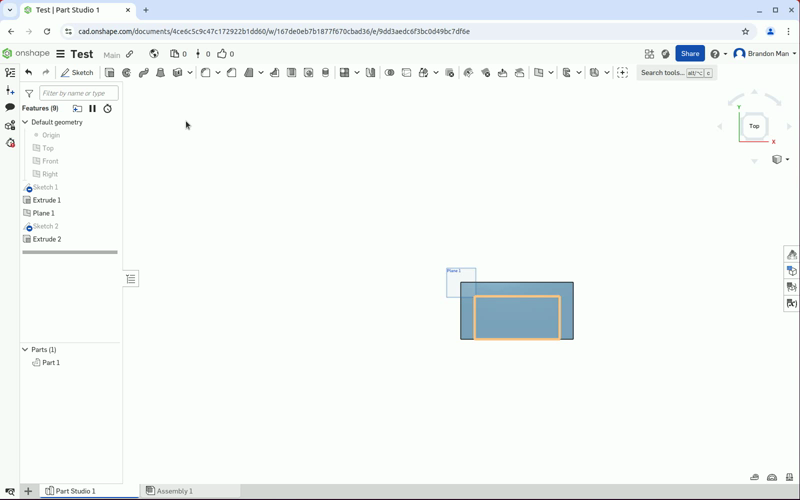
key(shift+7)
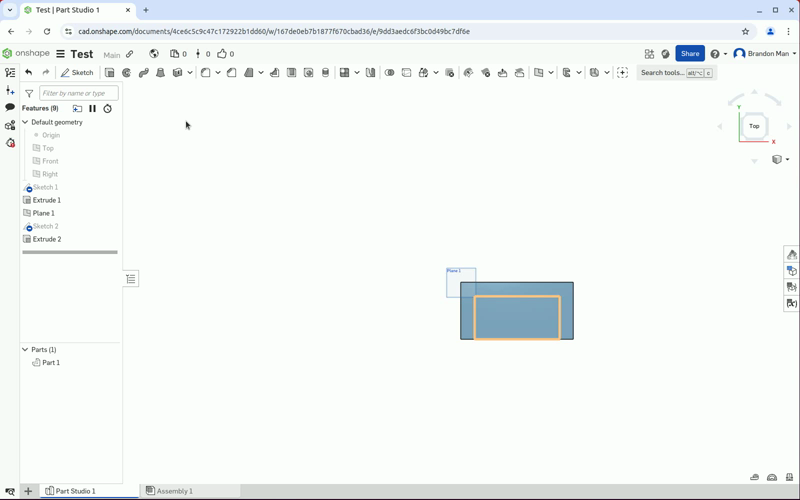
key(up, 3)
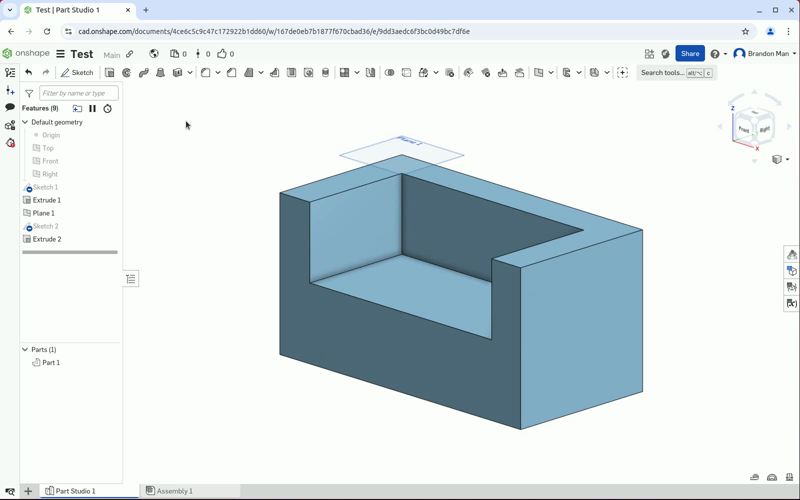
key(left, 3)
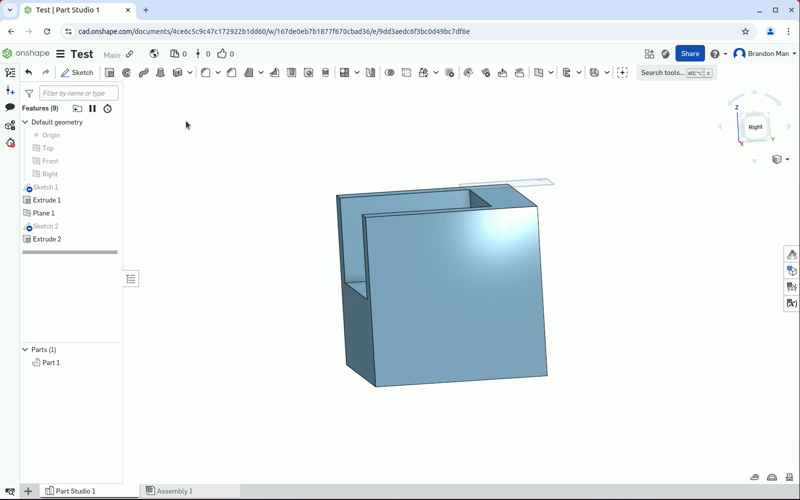
key(right, 3)
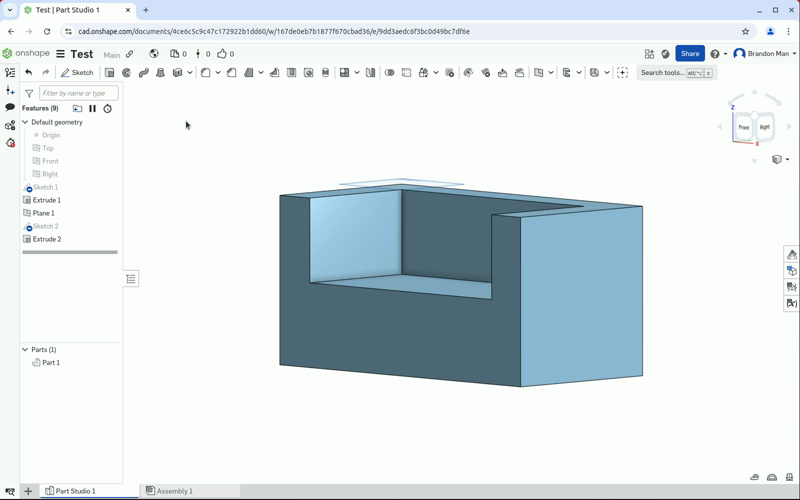
key(down, 3)
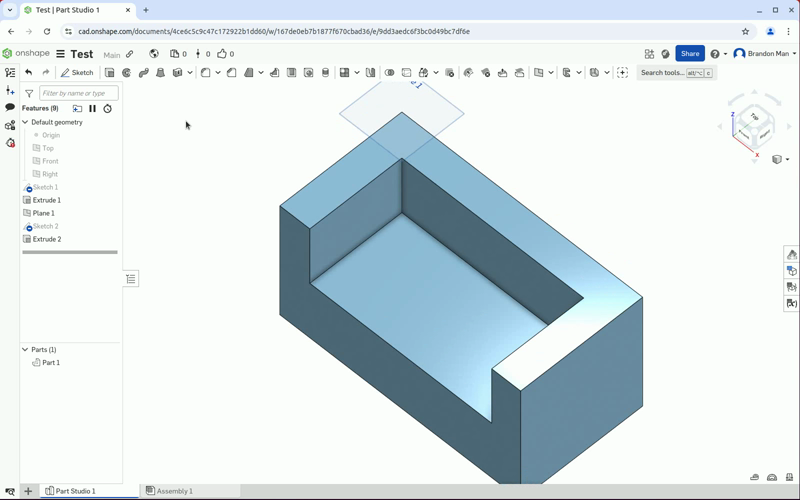
mouse_move(73, 189)
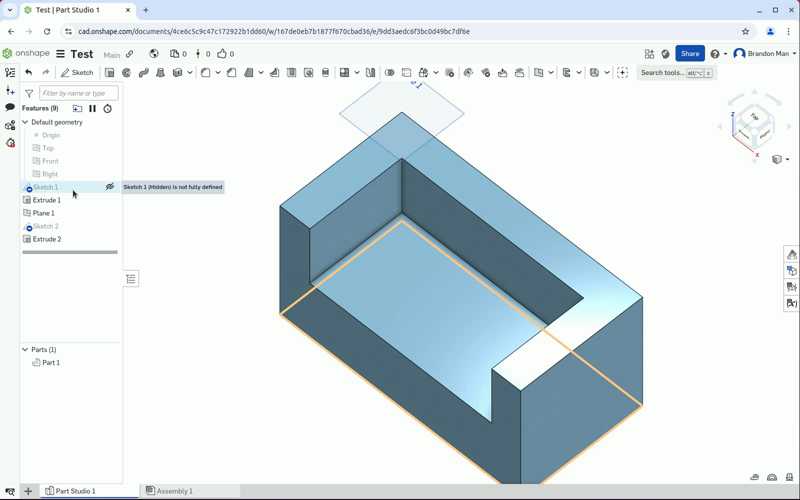
click(73, 189)